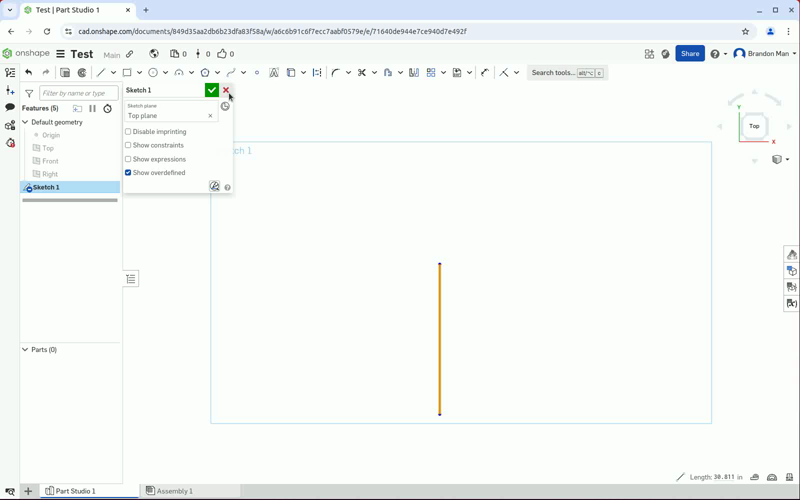
key(shift+h)
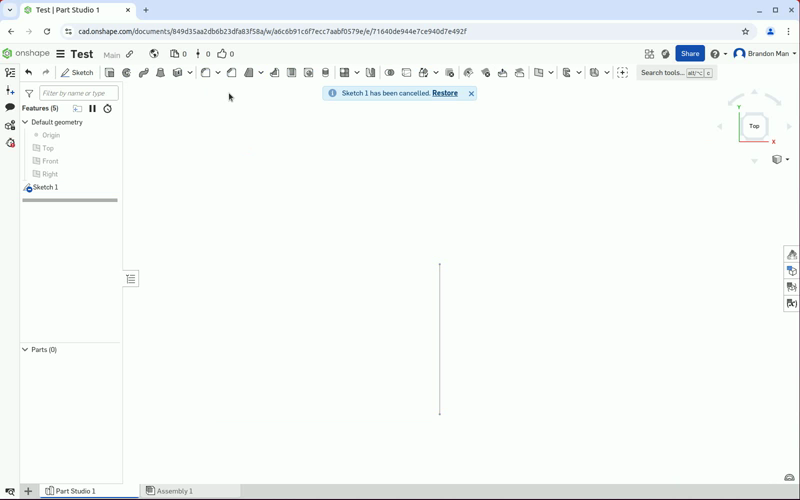
key(shift+s)
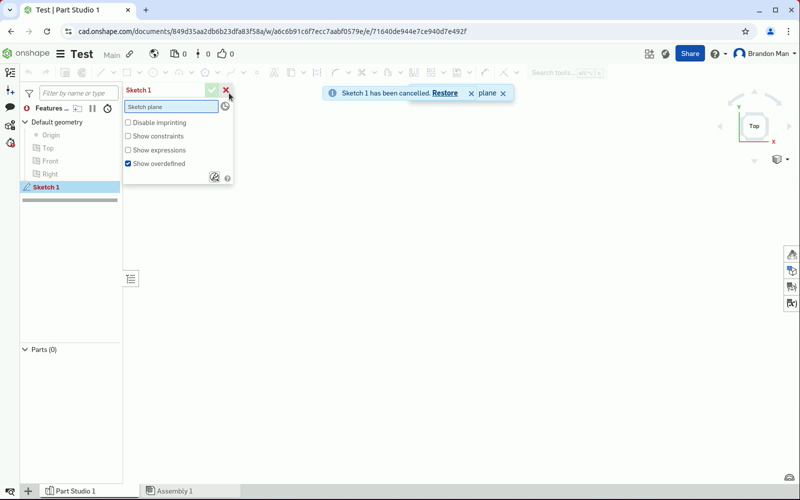
mouse_move(73, 150)
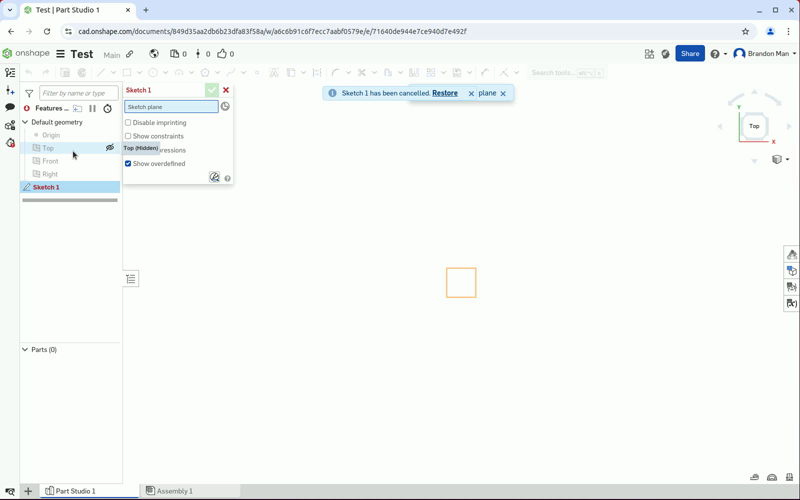
click(73, 150)
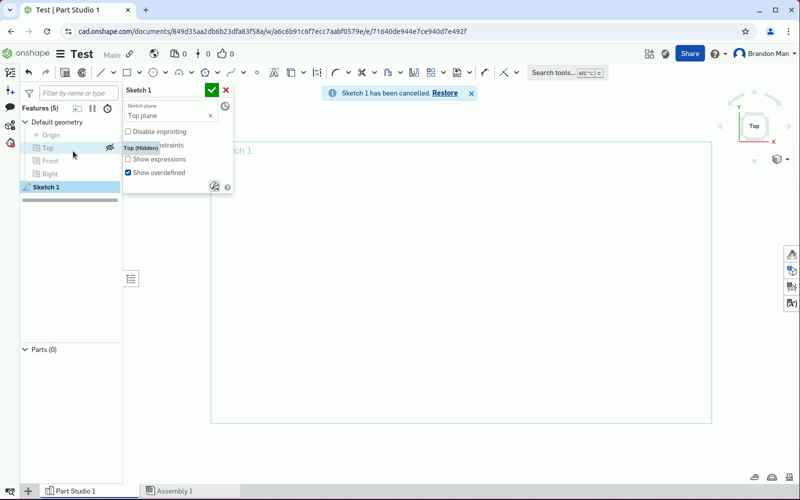
mouse_move(73, 352)
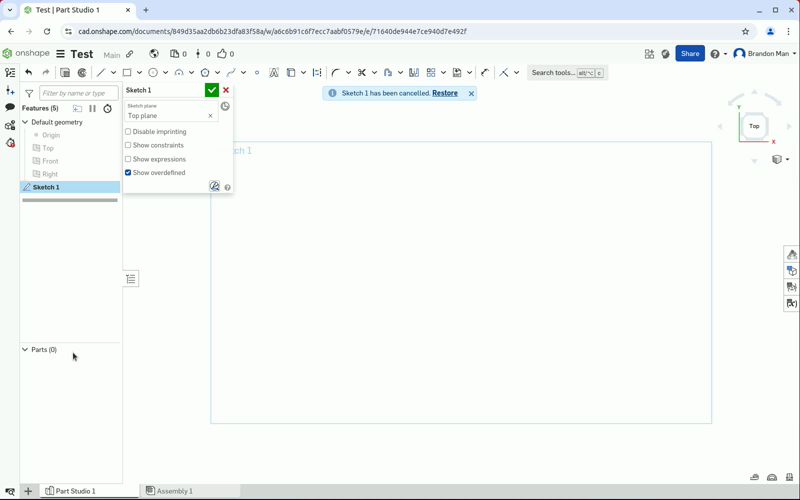
key(y)
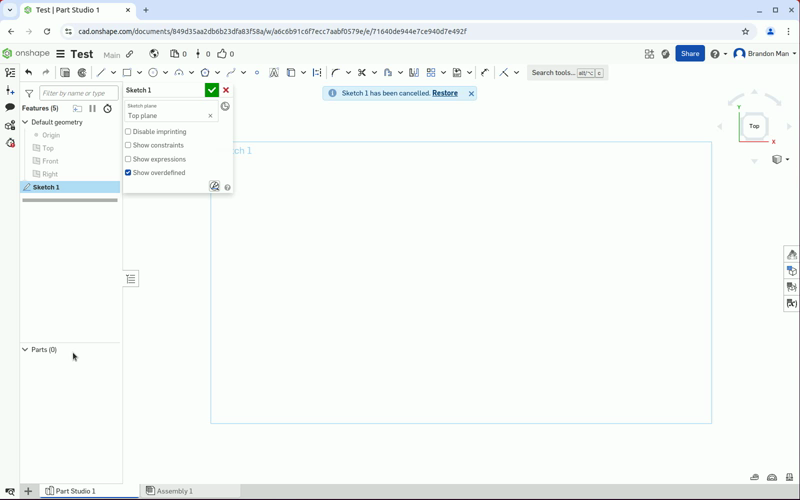
key(l)
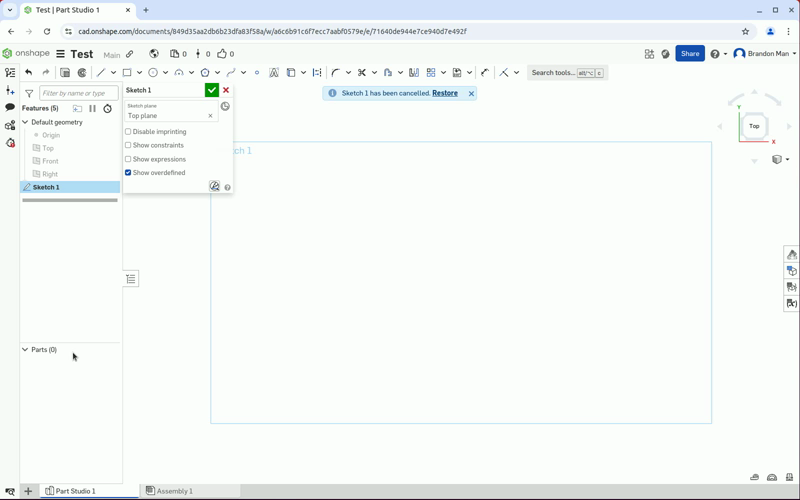
key_down(shift)
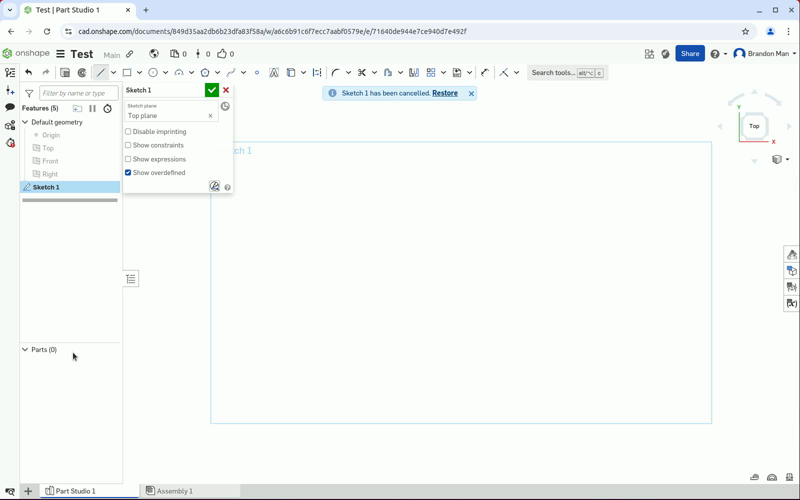
mouse_move(410, 322)
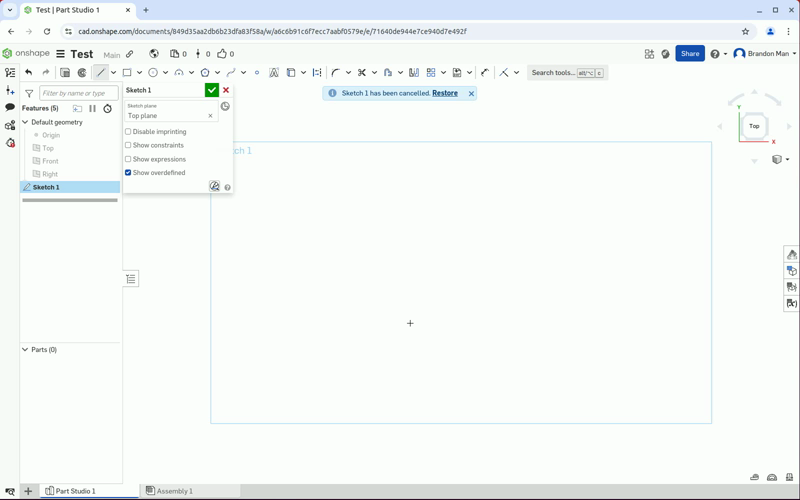
click(410, 322)
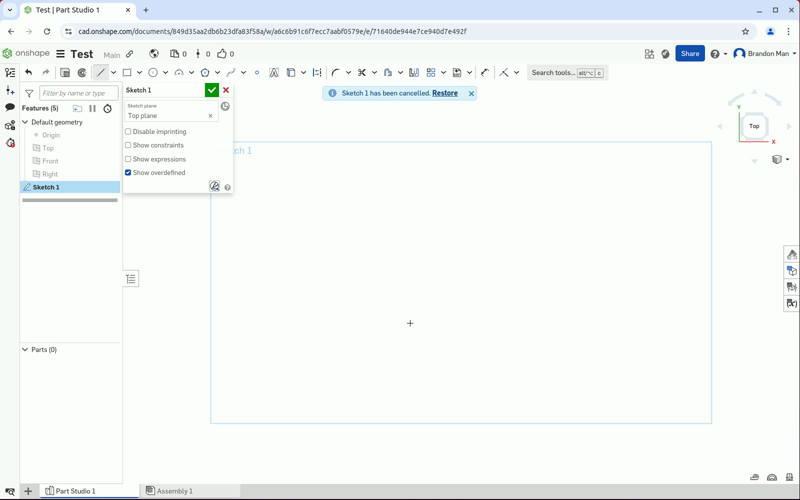
key_up(shift)
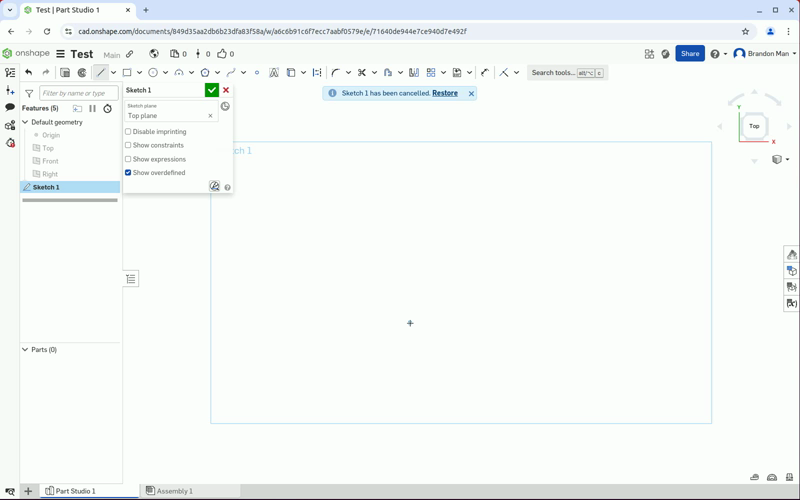
key_down(shift)
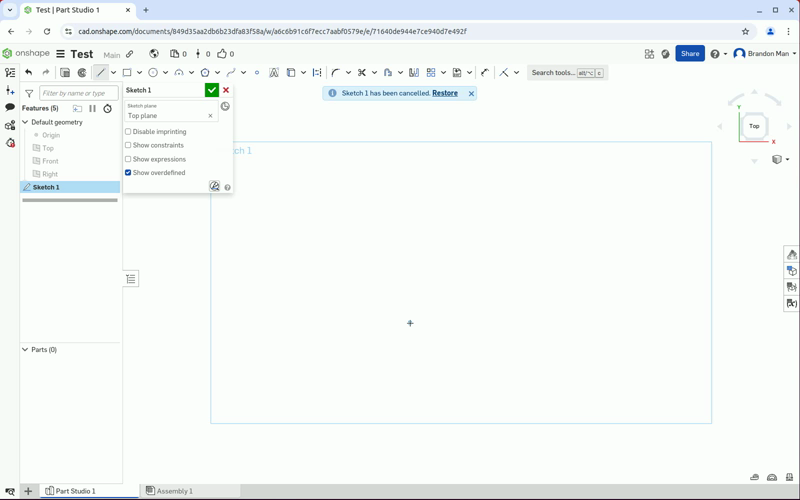
mouse_move(512, 322)
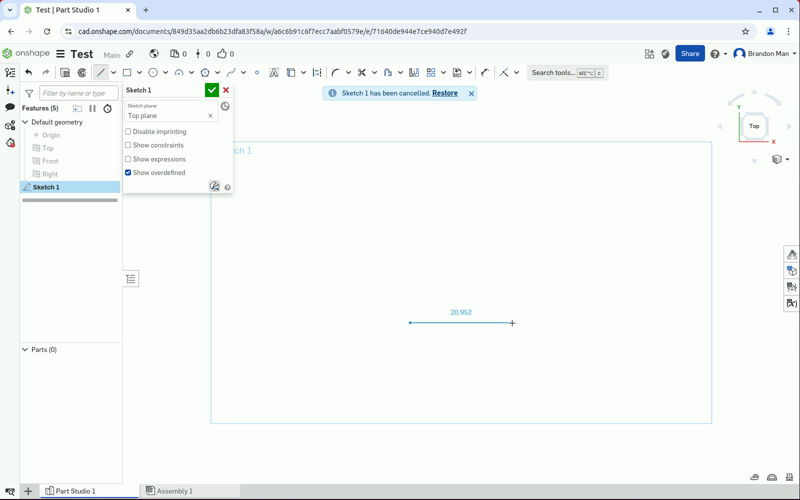
click(512, 322)
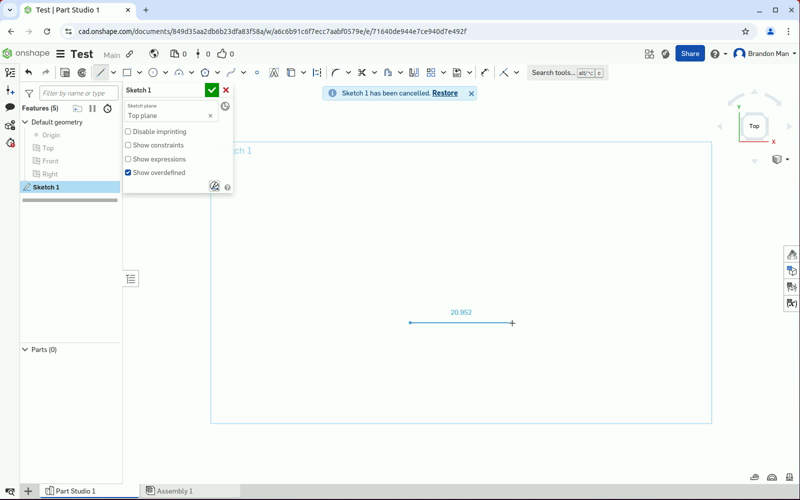
key_up(shift)
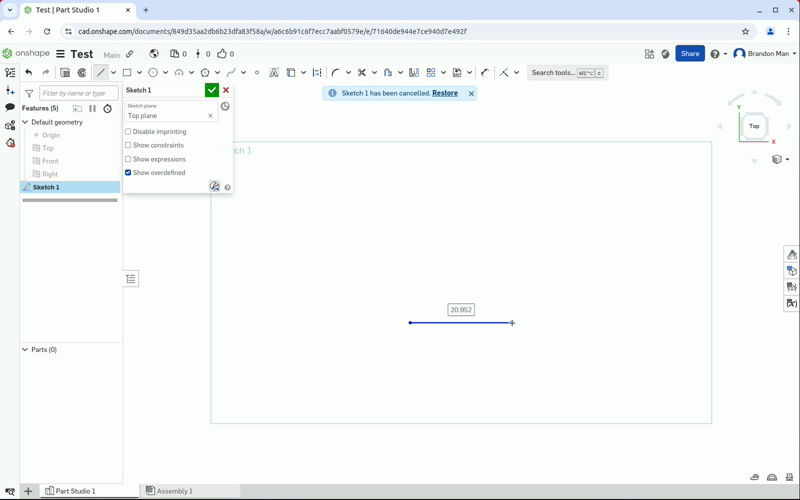
key_down(shift)
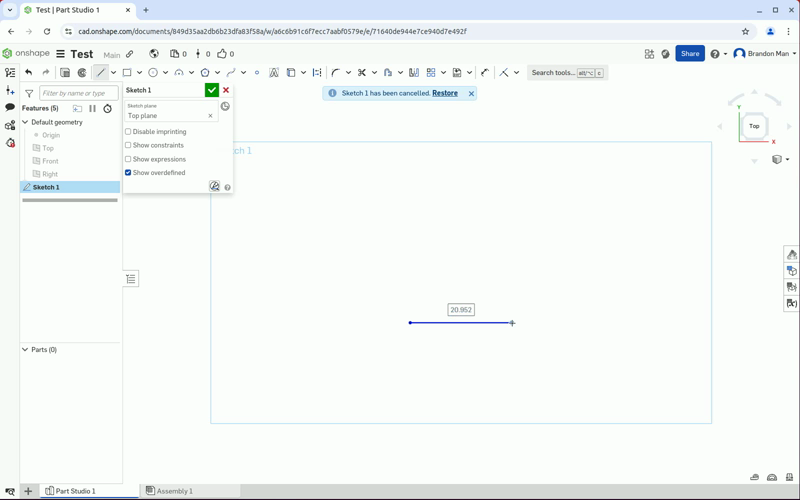
mouse_move(512, 243)
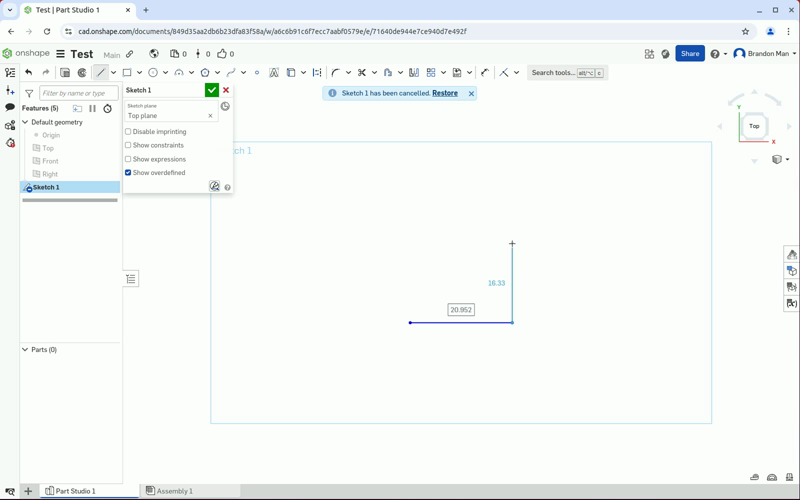
click(512, 243)
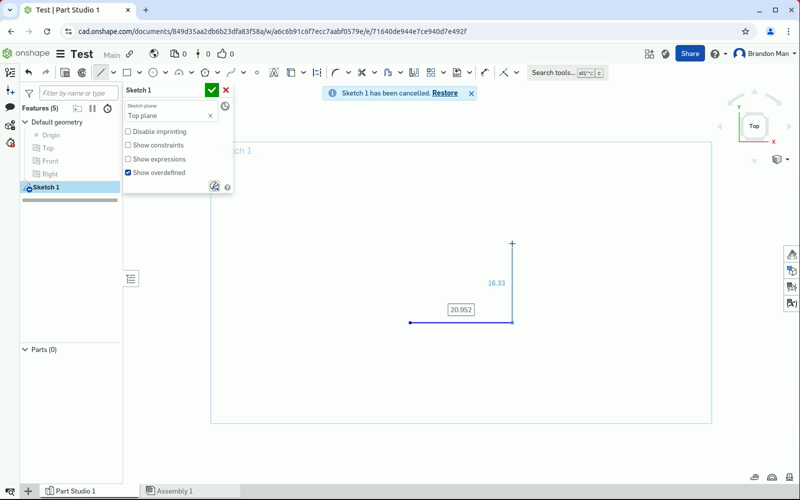
key_up(shift)
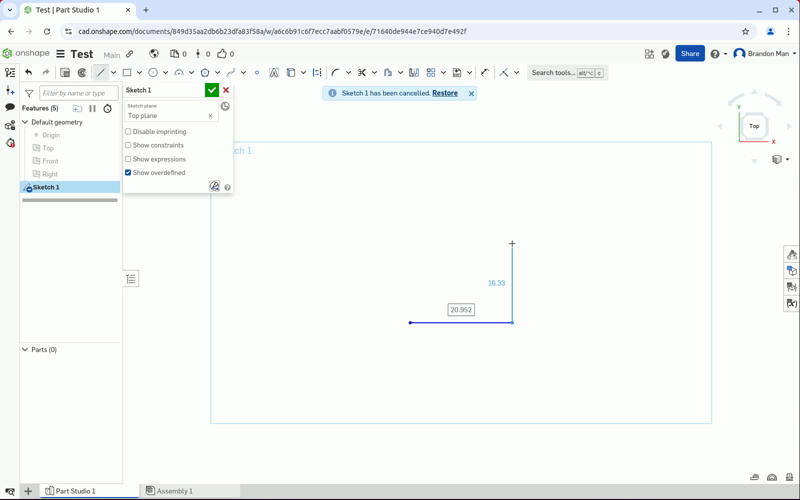
key_down(shift)
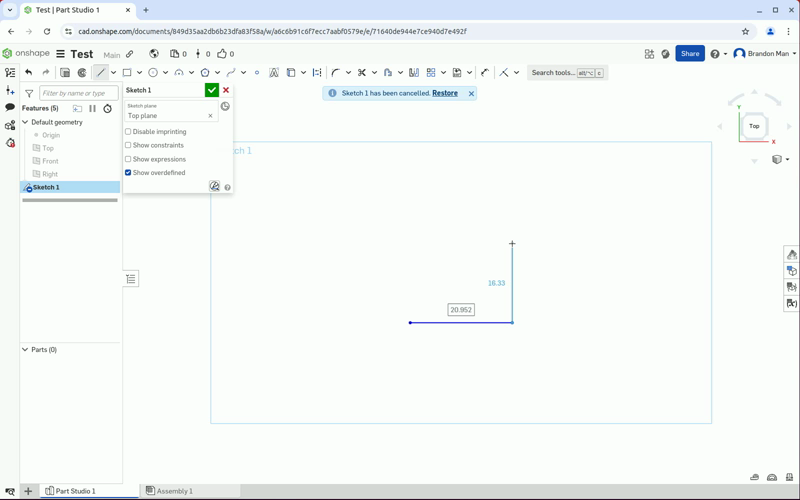
mouse_move(410, 243)
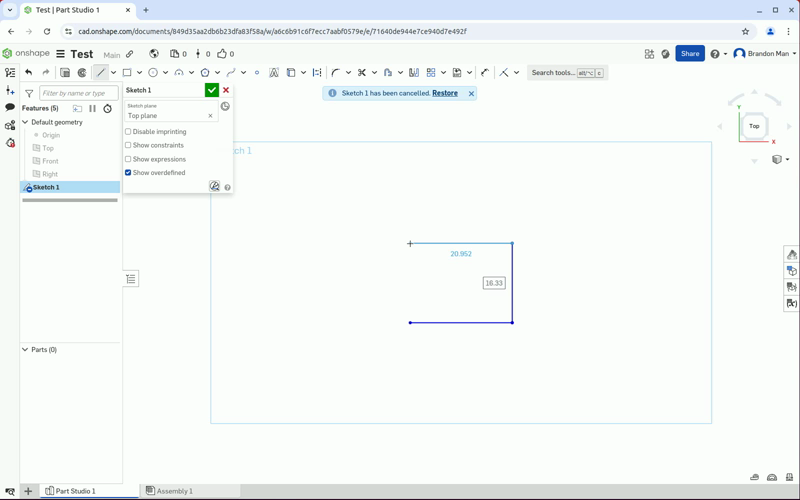
click(410, 243)
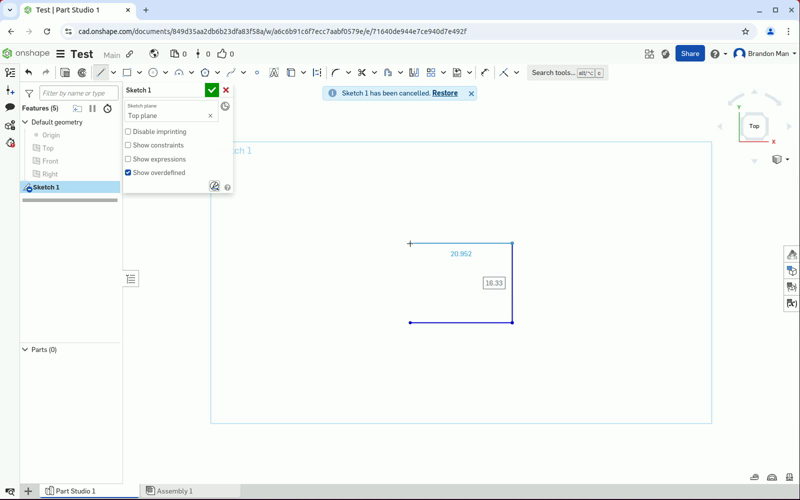
key_up(shift)
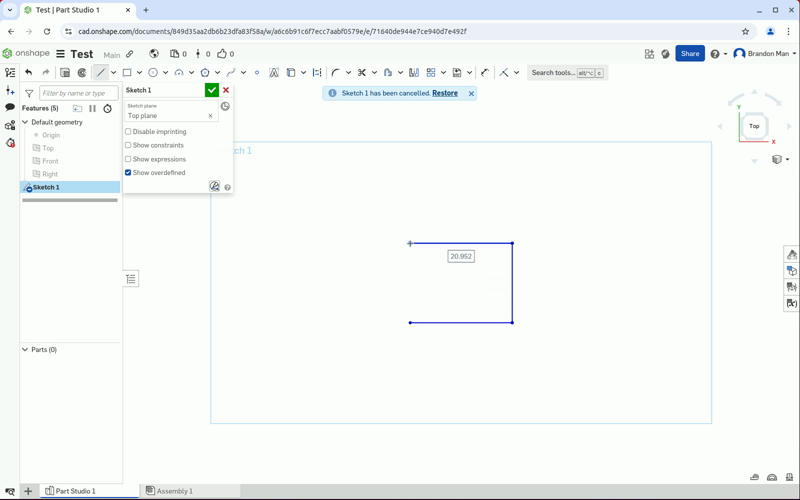
key_down(shift)
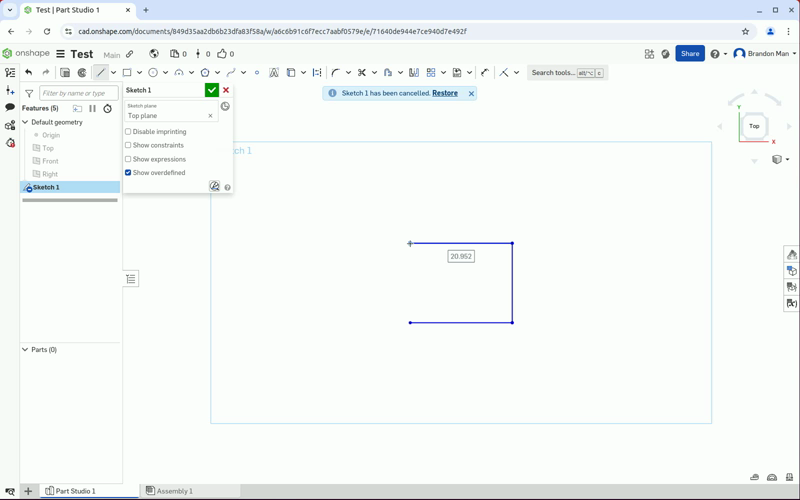
mouse_move(410, 322)
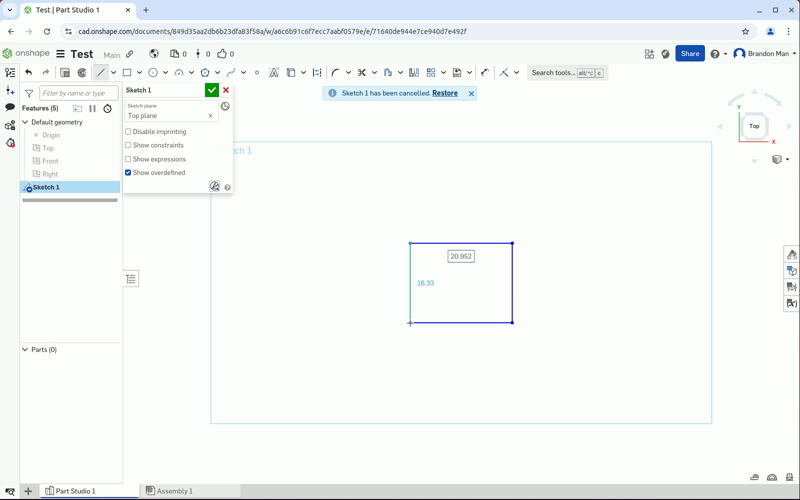
key_up(shift)
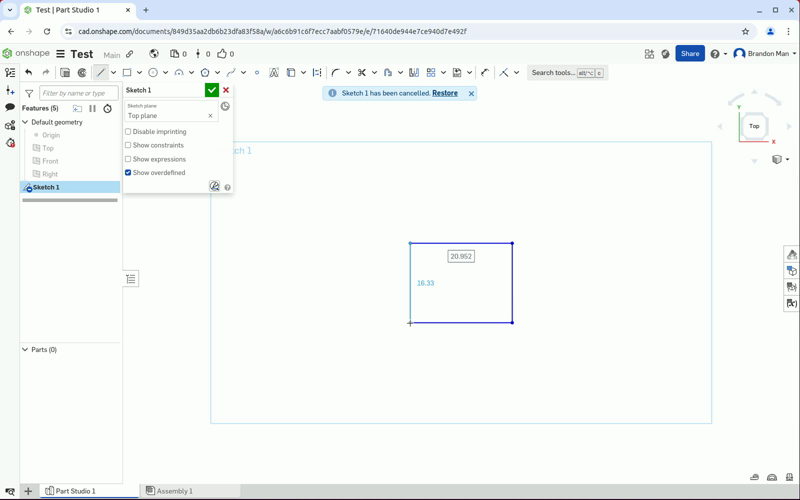
click(410, 322)
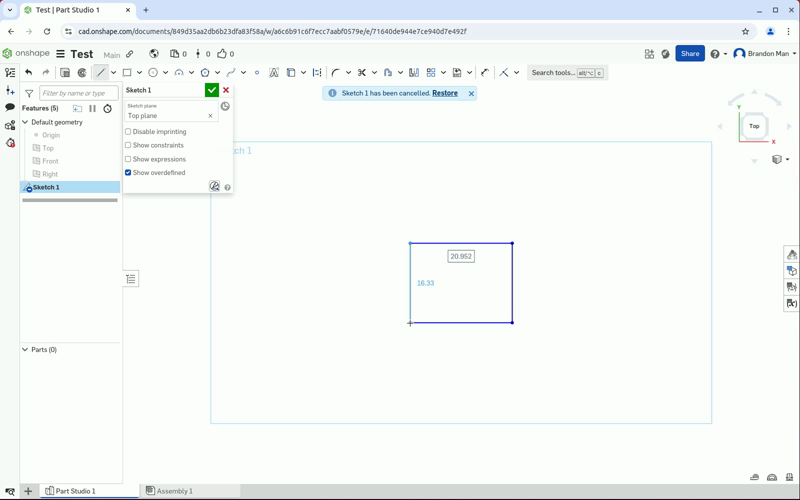
key(esc)
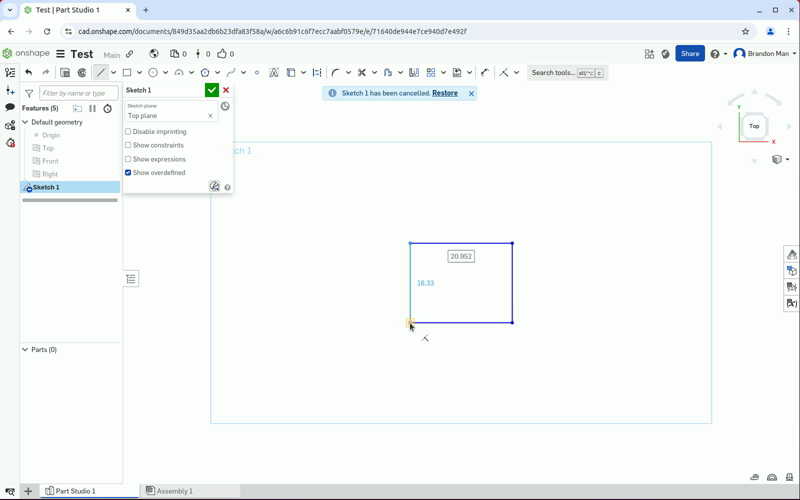
mouse_move(449, 260)
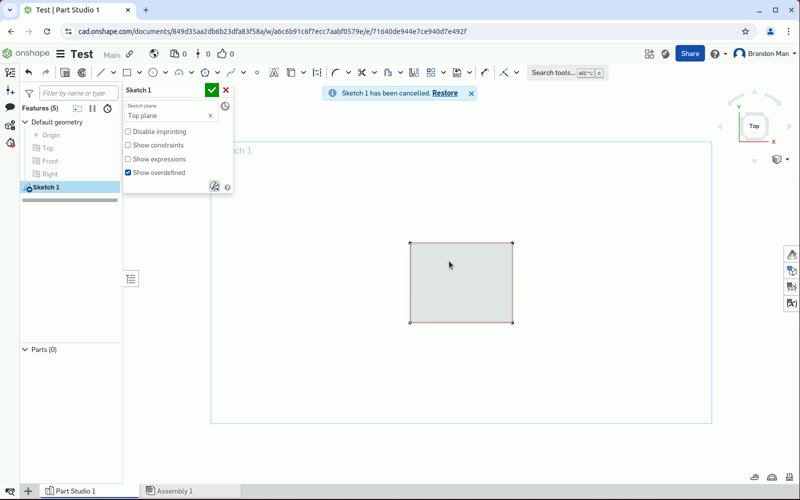
click(449, 260)
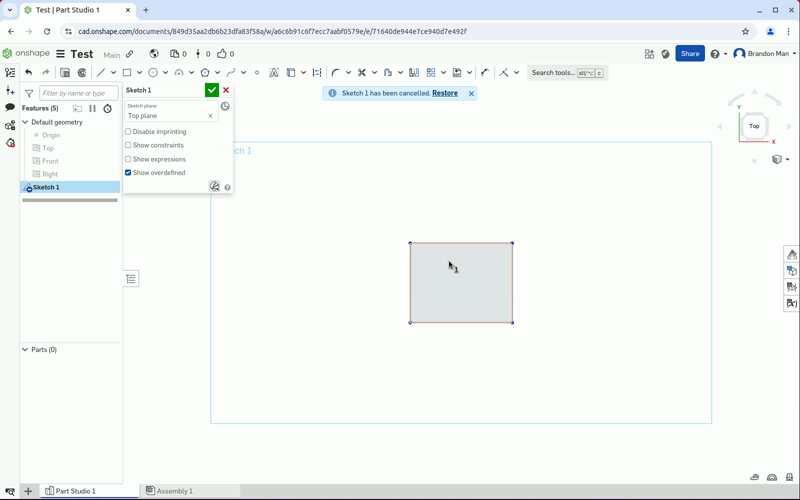
mouse_move(73, 352)
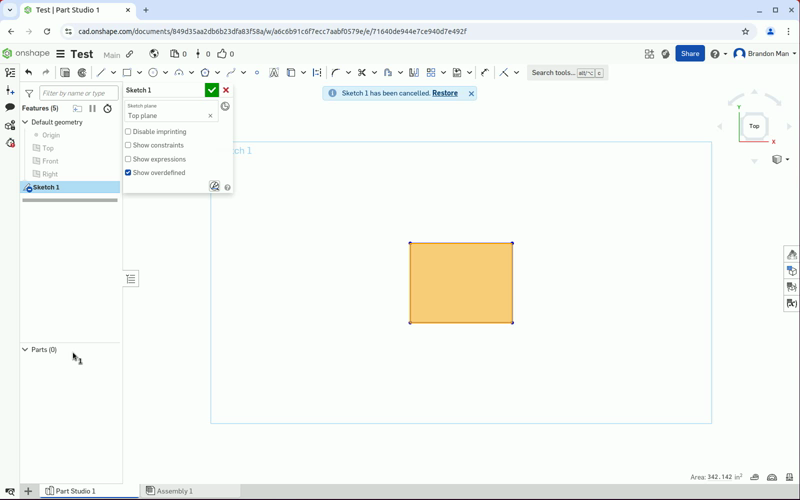
key(shift+y)
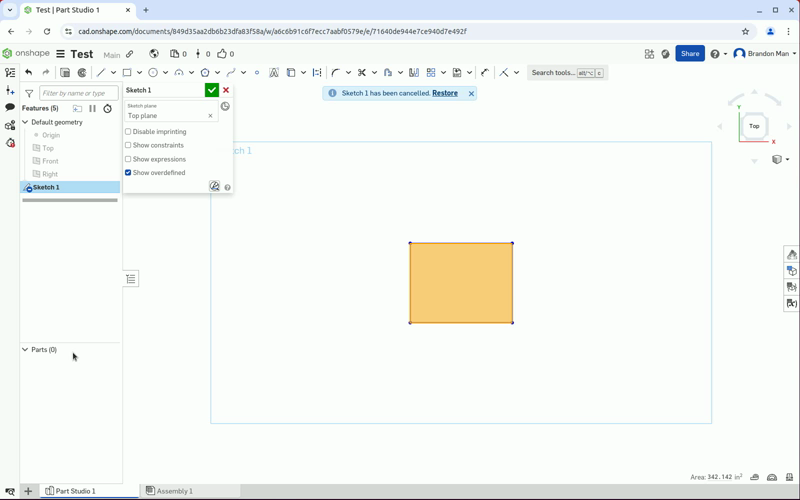
key(shift+e)
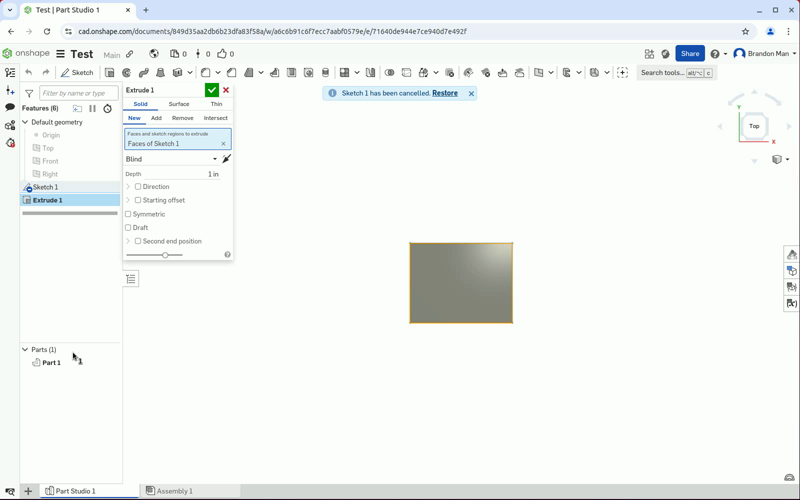
mouse_move(143, 106)
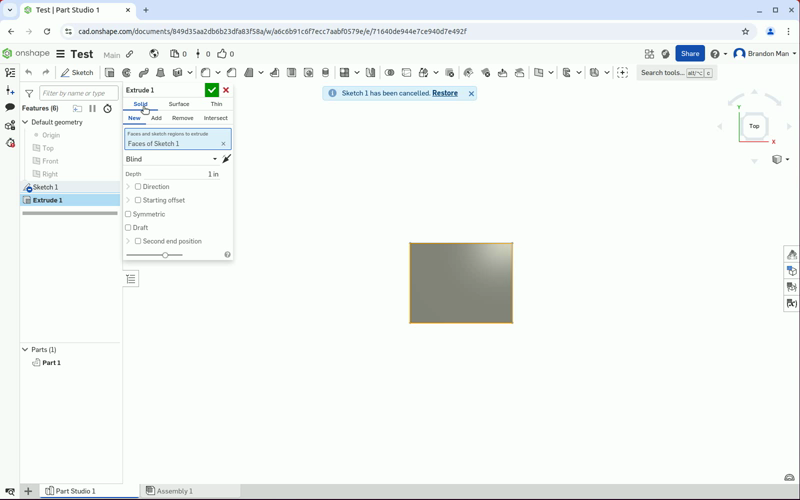
click(143, 106)
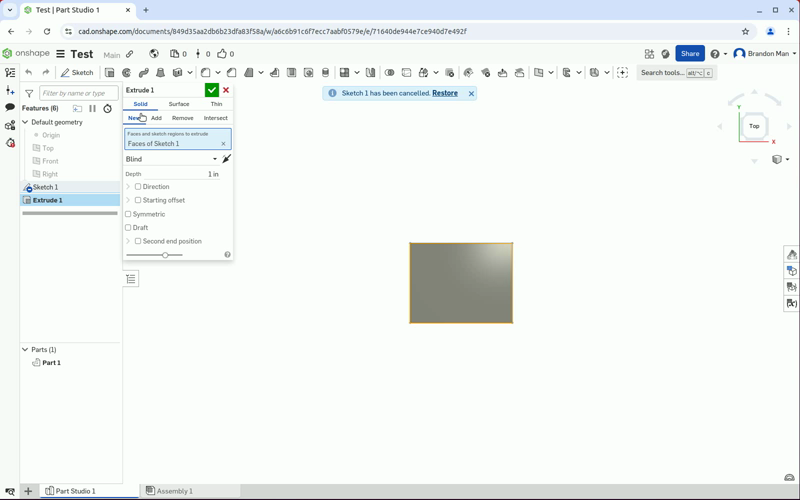
mouse_move(137, 120)
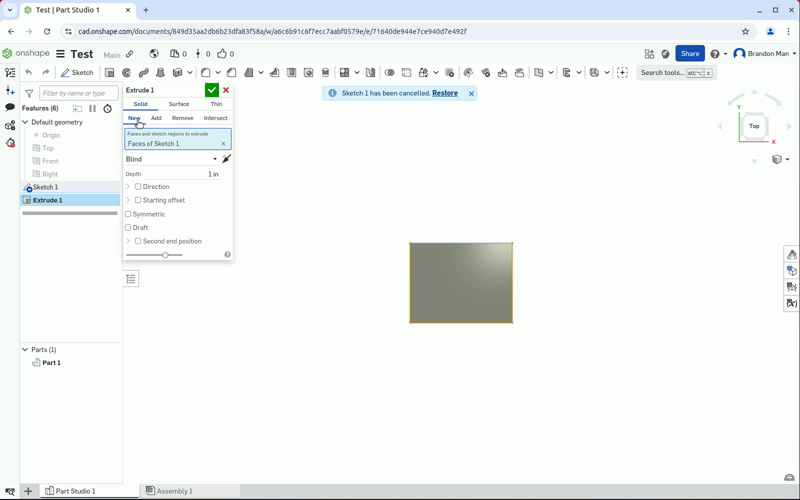
click(137, 120)
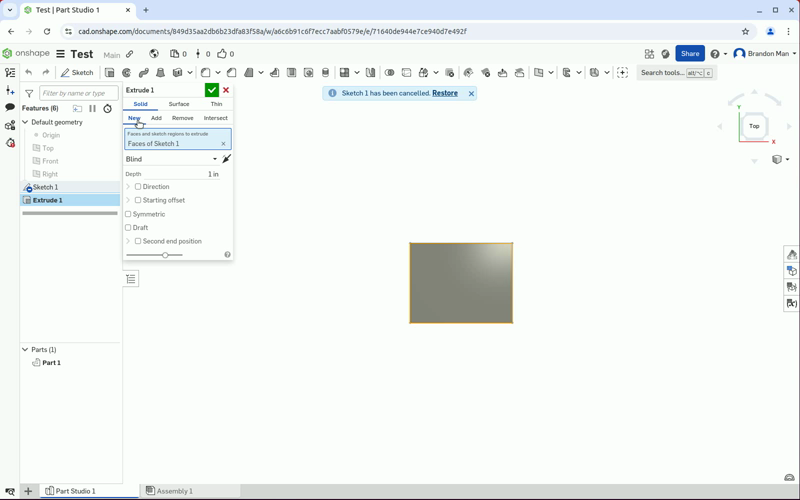
key(tab, 4)
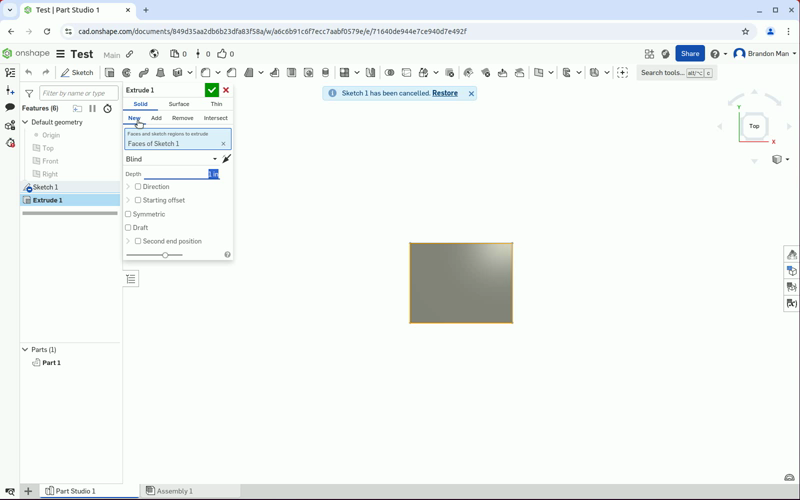
text(1.444)
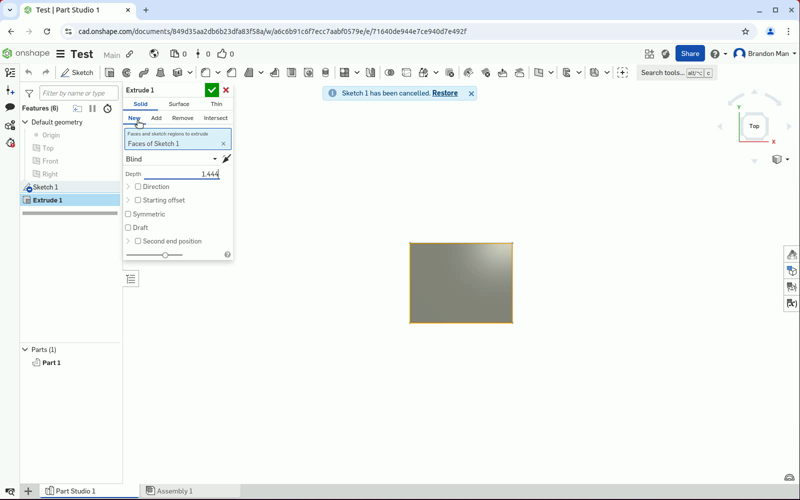
key(enter)
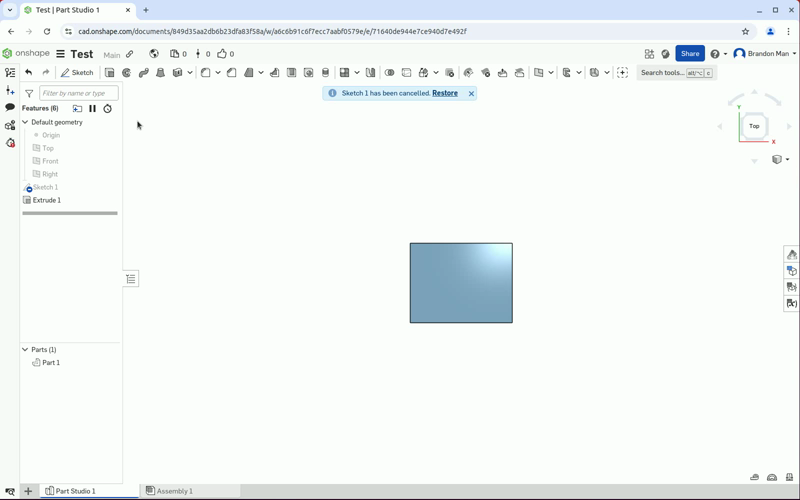
key(shift+h)
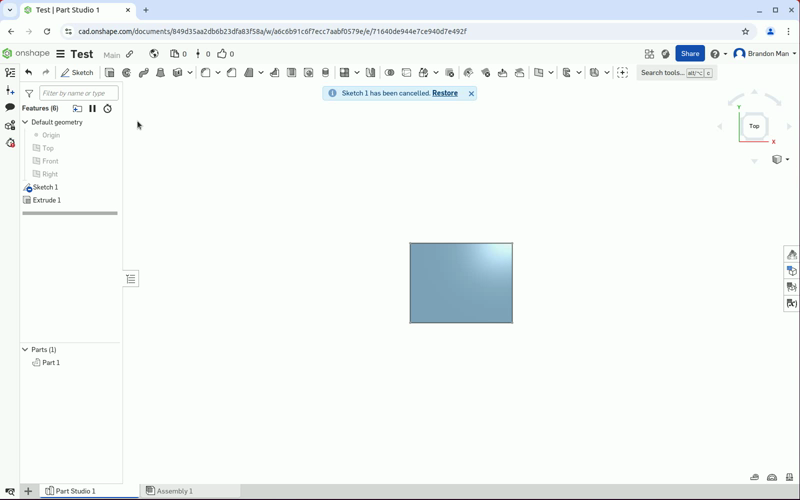
key(shift+h)
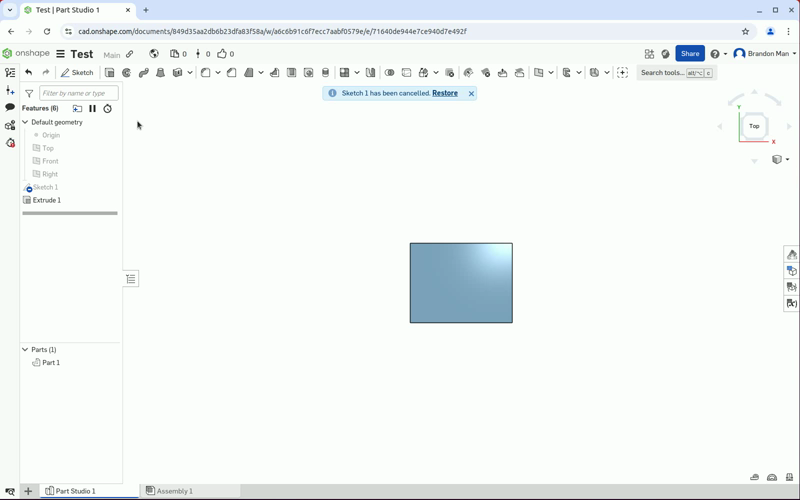
mouse_move(73, 189)
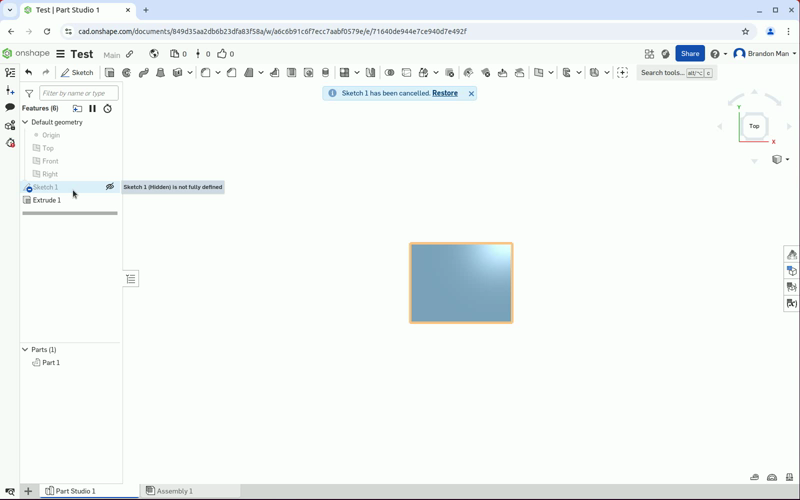
click(73, 189)
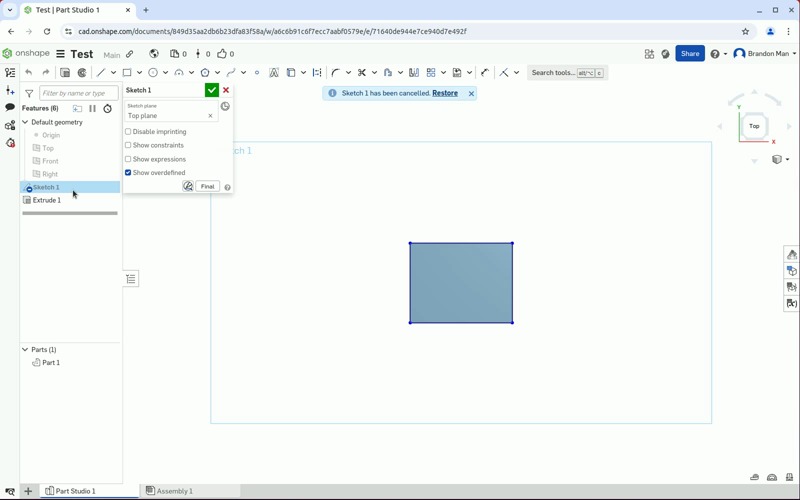
mouse_move(229, 92)
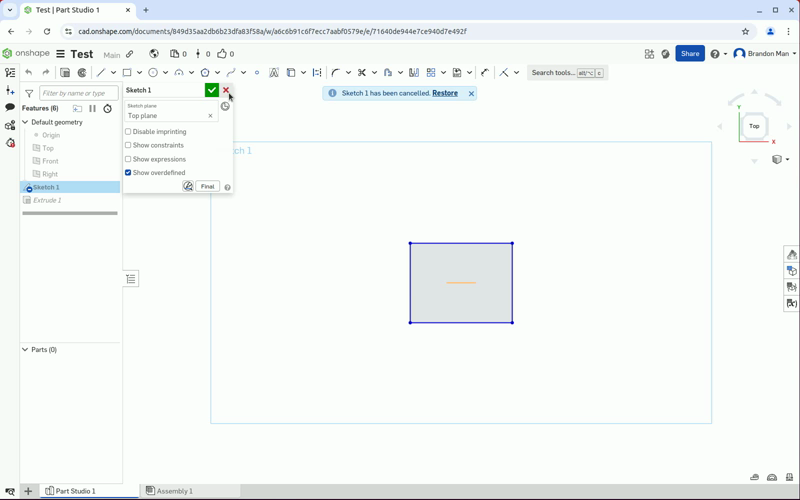
click(229, 92)
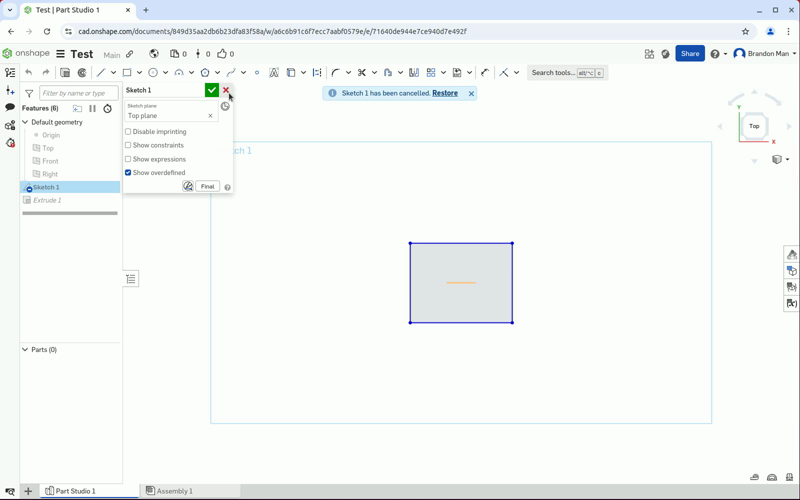
key(shift+s)
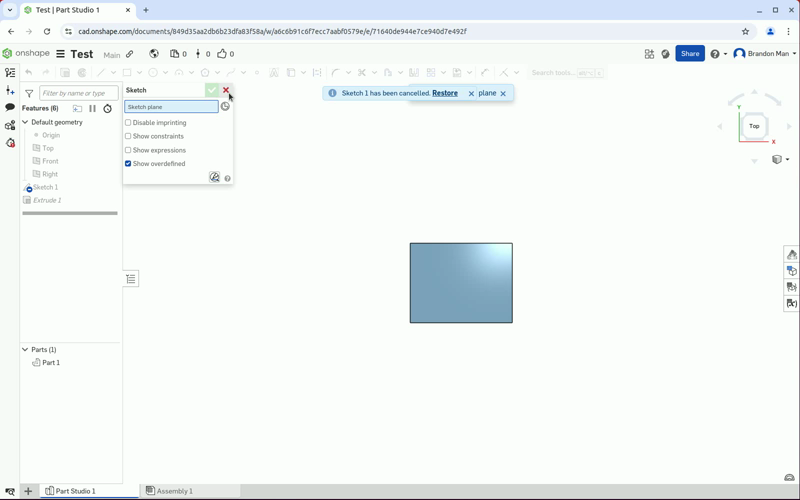
mouse_move(73, 150)
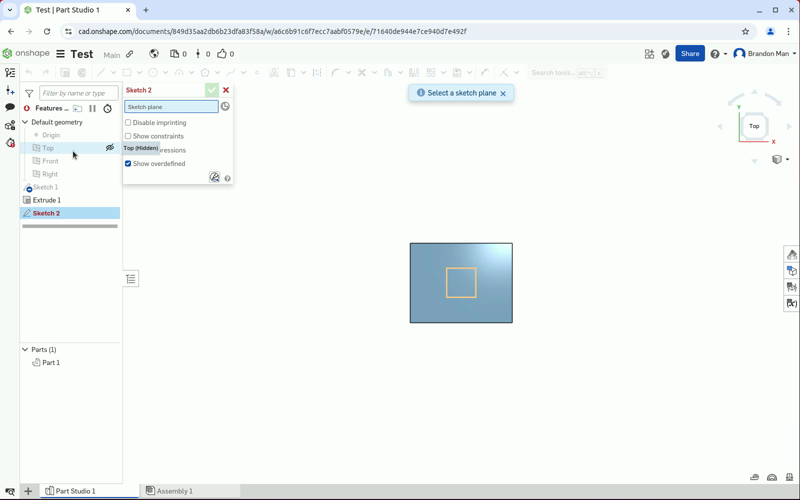
click(73, 150)
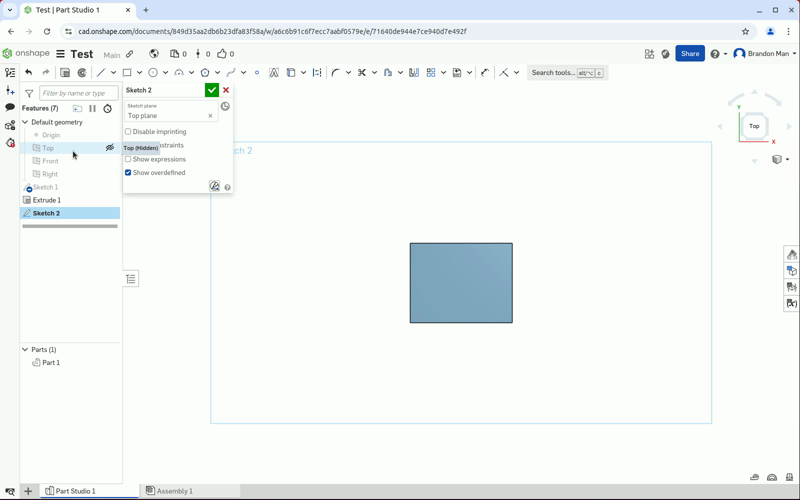
mouse_move(73, 352)
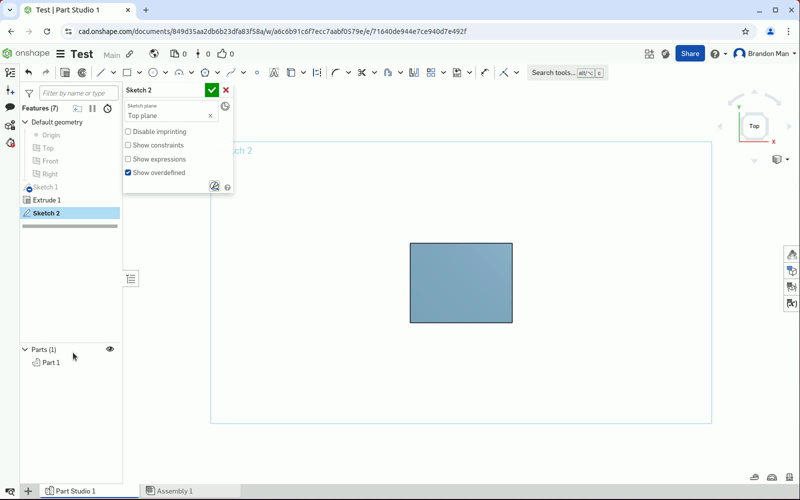
key(y)
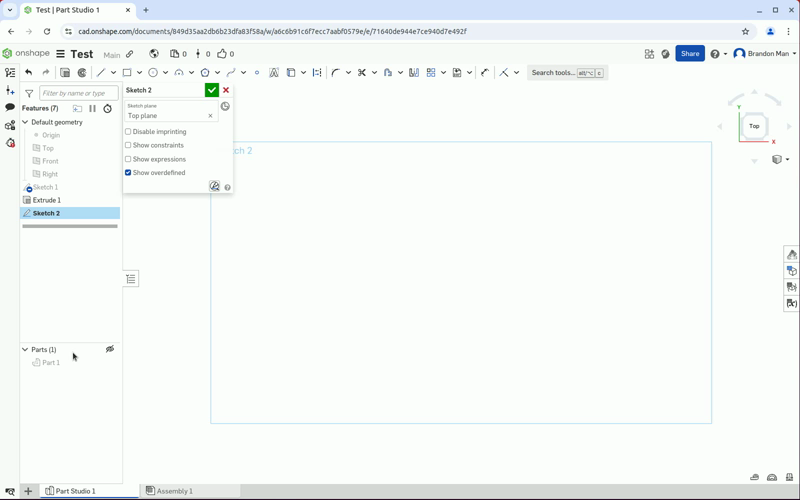
key(l)
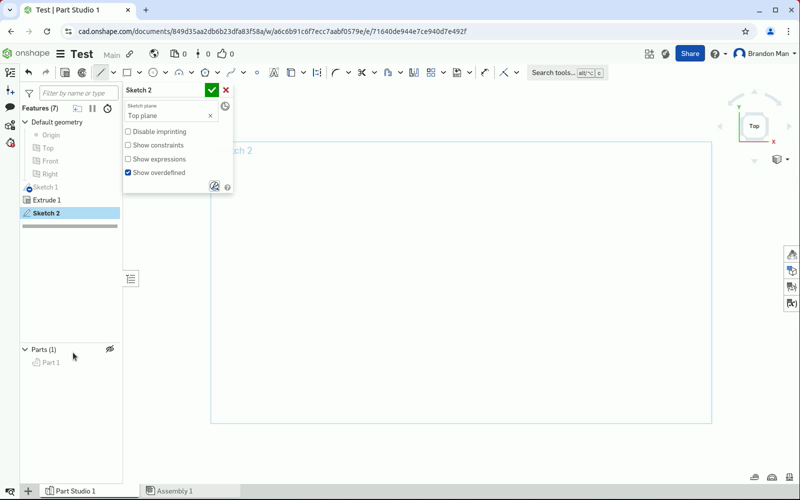
key_down(shift)
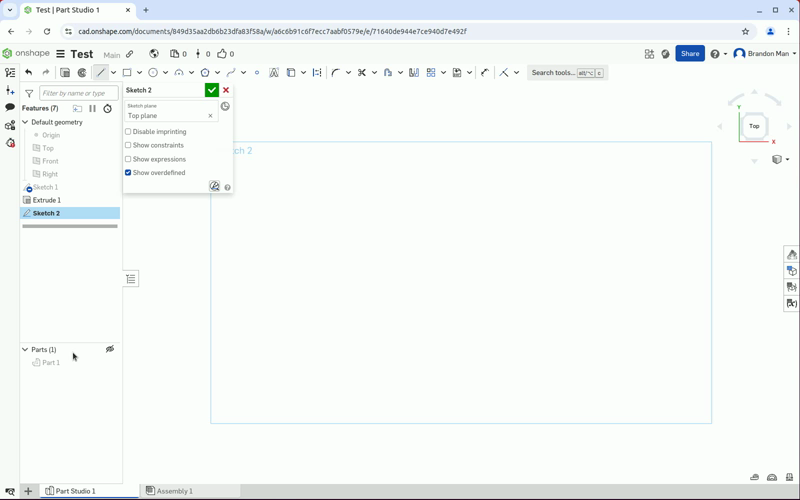
mouse_move(528, 299)
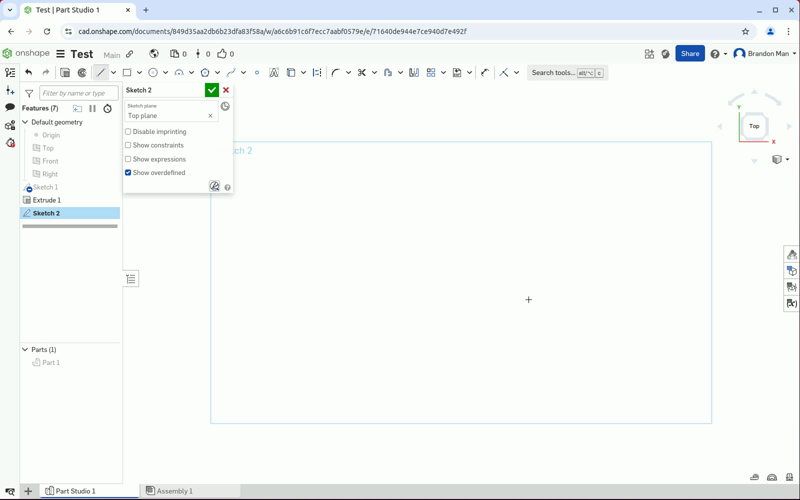
click(528, 299)
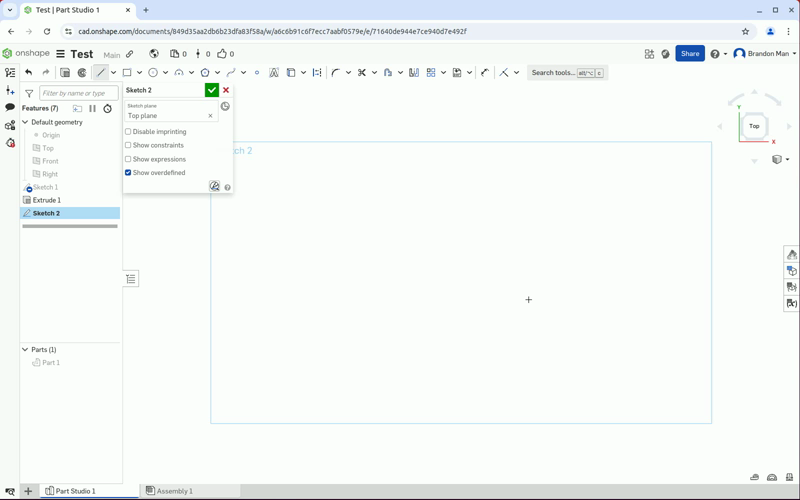
key_up(shift)
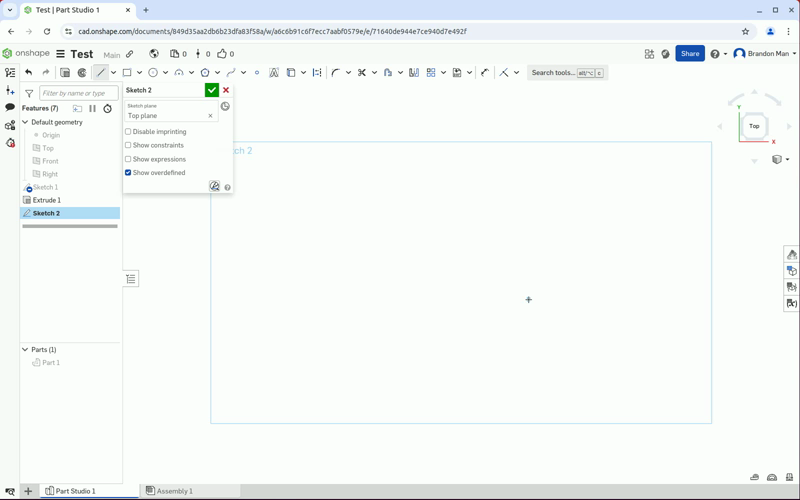
key_down(shift)
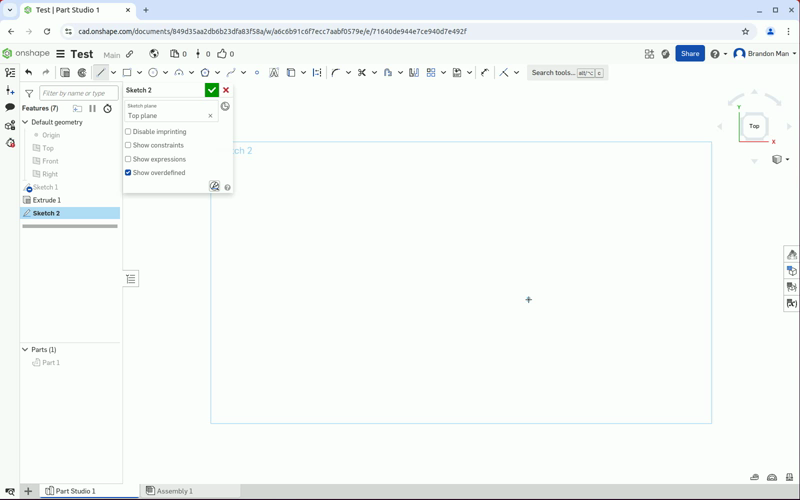
mouse_move(558, 299)
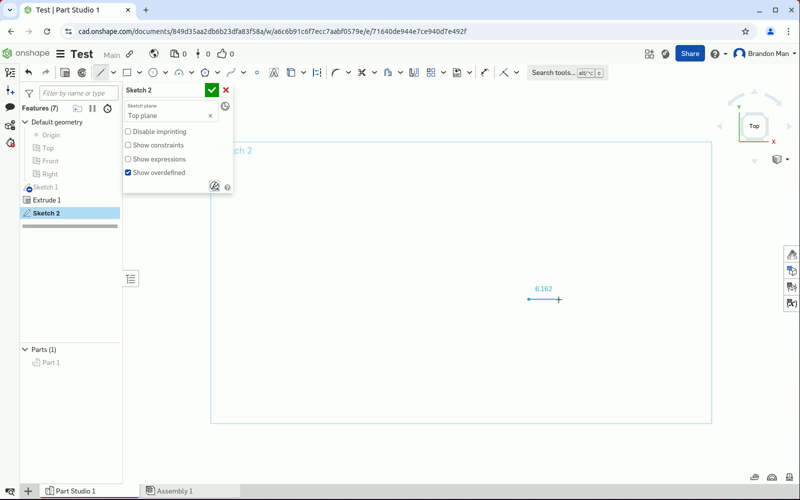
mouse_move(573, 299)
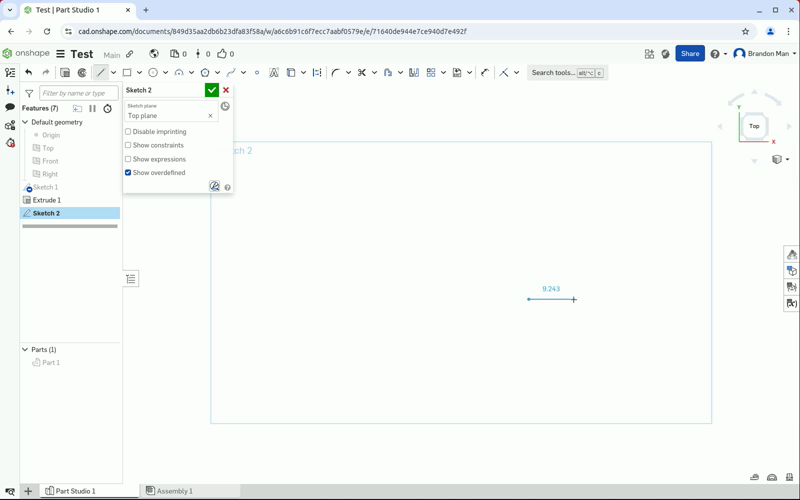
click(573, 299)
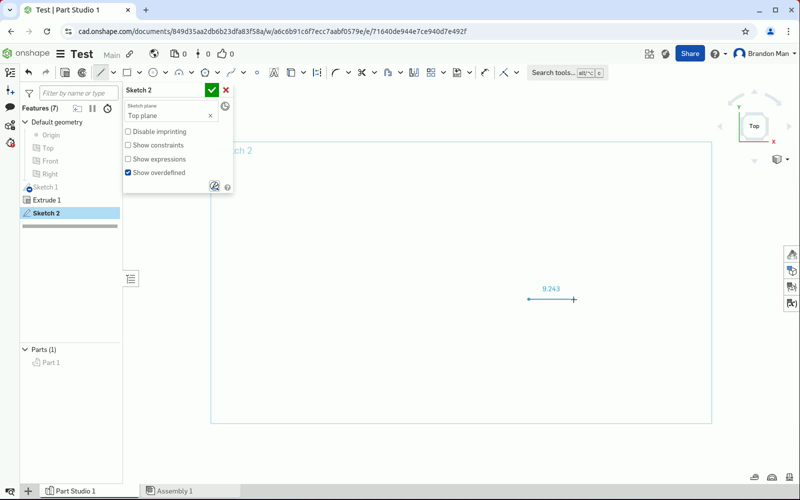
key_up(shift)
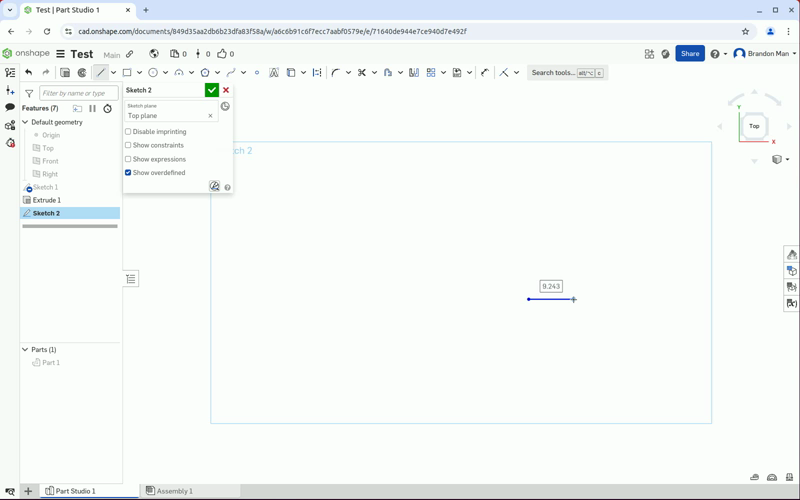
key_down(shift)
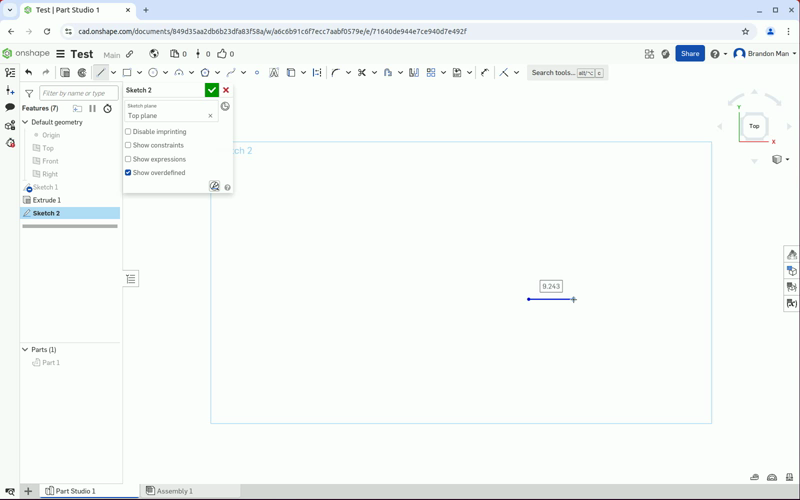
mouse_move(589, 299)
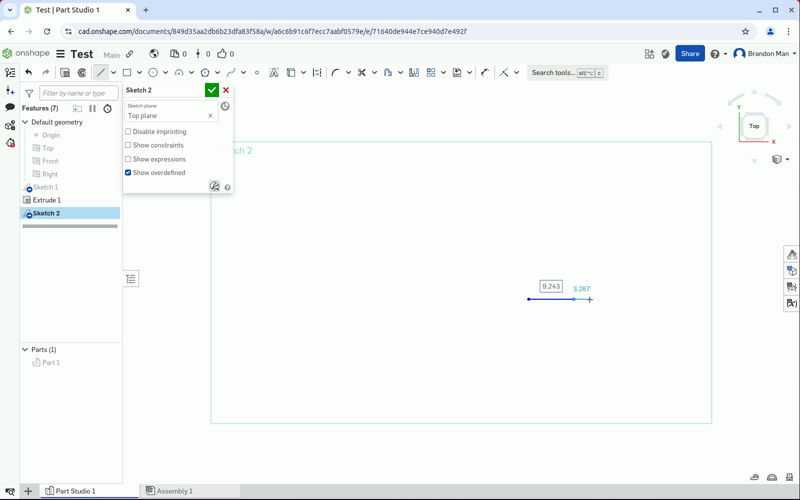
mouse_move(573, 265)
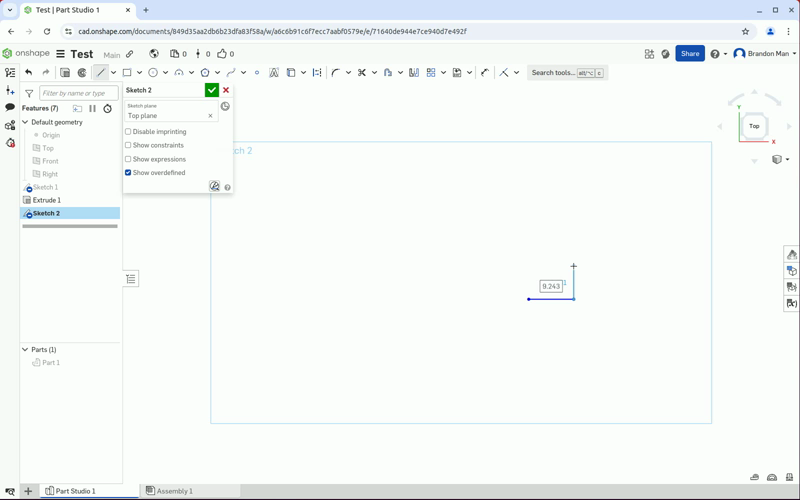
click(573, 265)
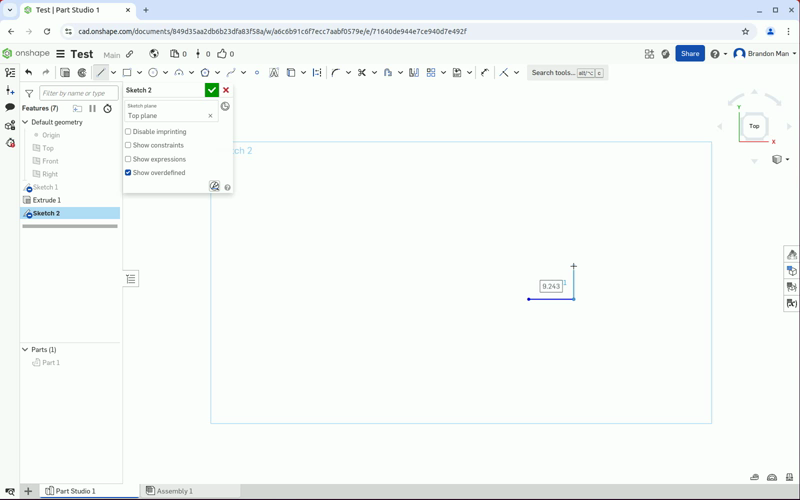
key_up(shift)
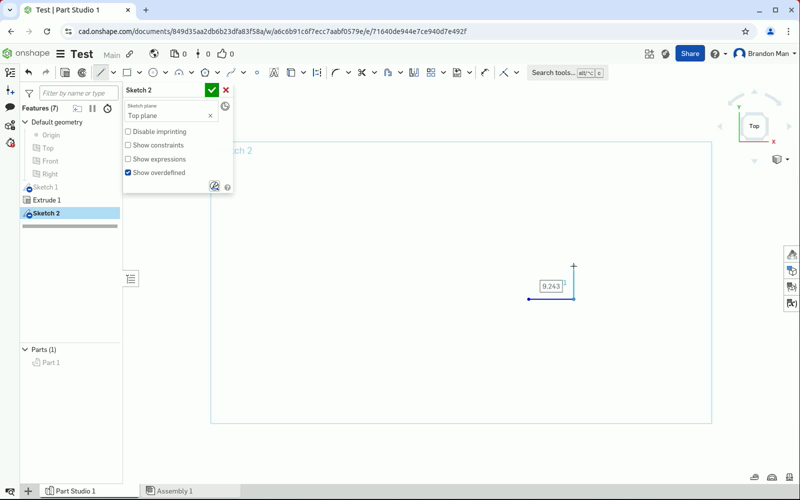
key_down(shift)
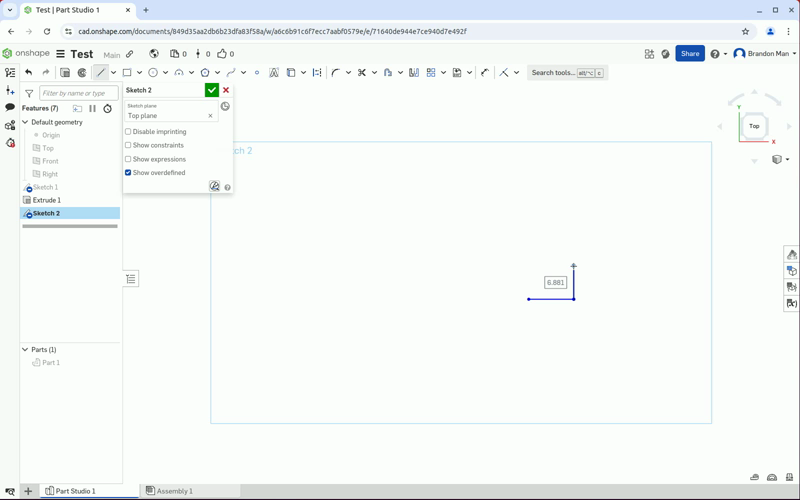
mouse_move(589, 265)
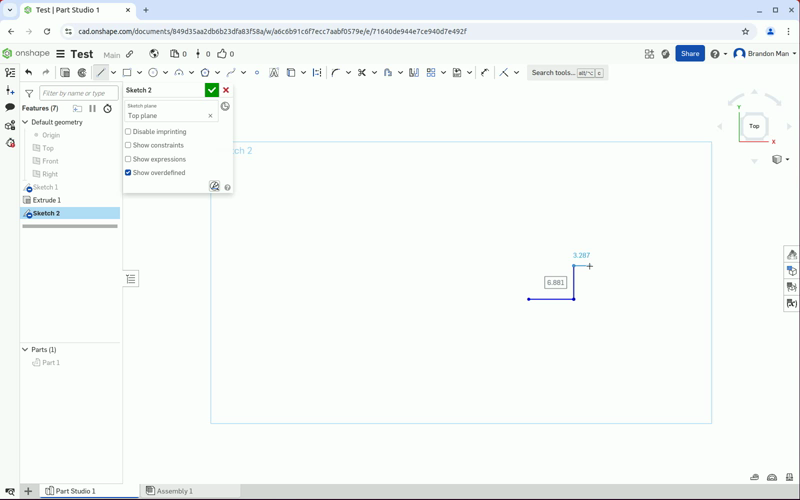
mouse_move(528, 265)
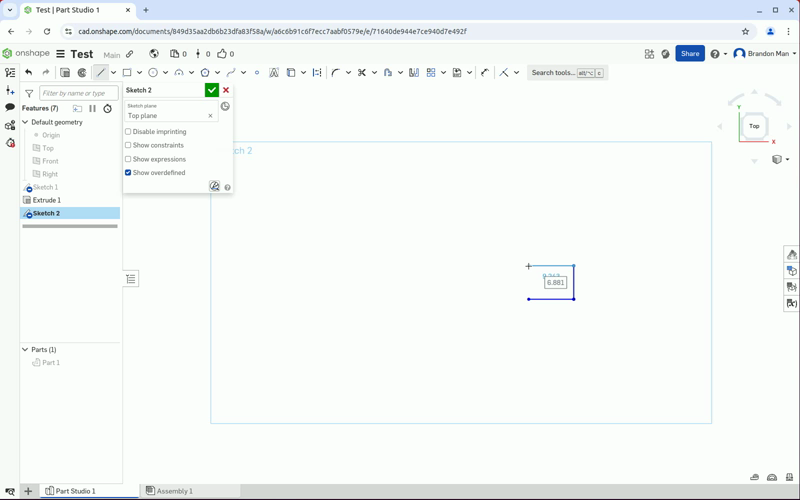
click(528, 265)
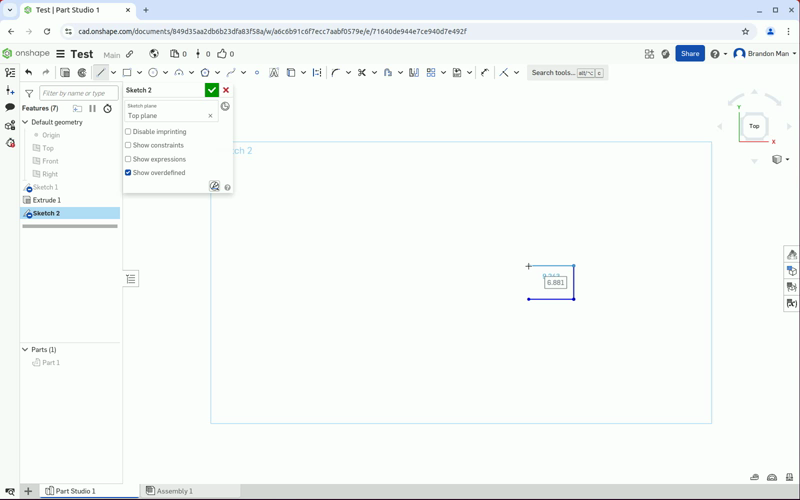
key_up(shift)
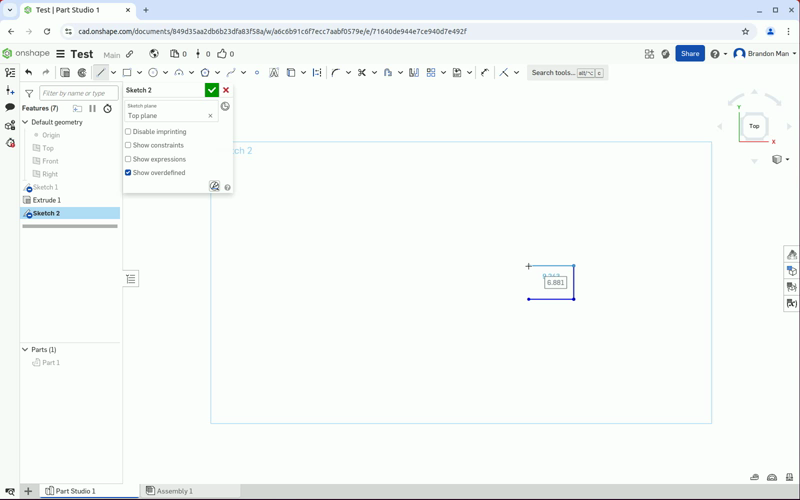
mouse_move(558, 265)
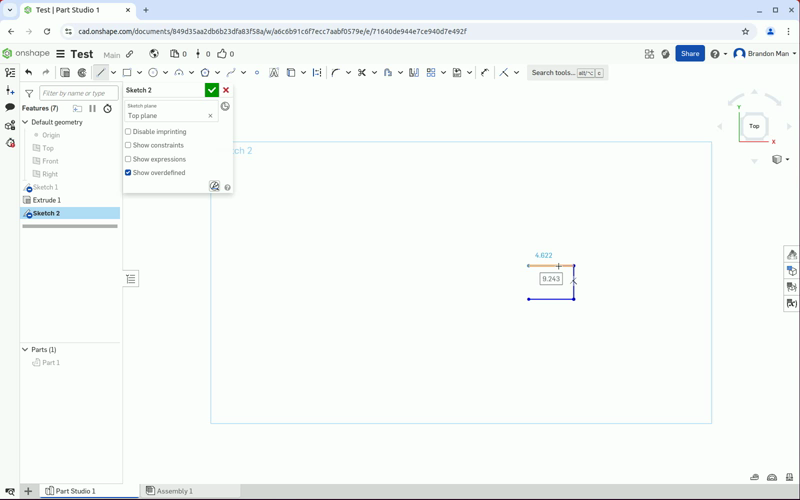
key_down(shift)
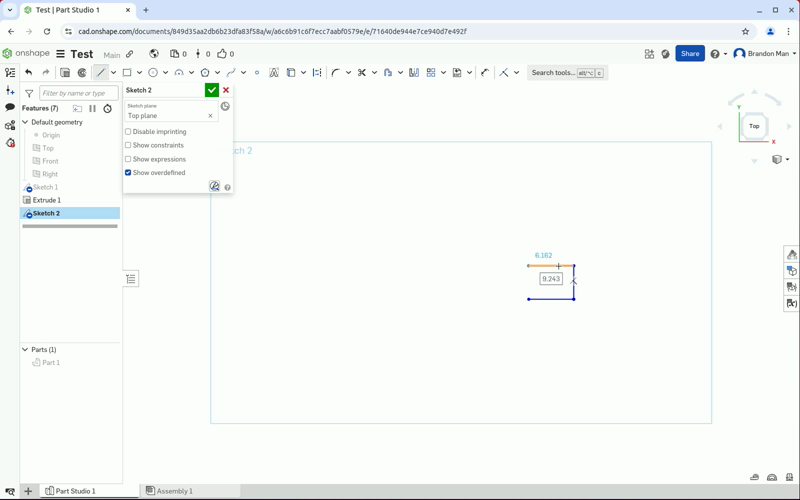
mouse_move(528, 299)
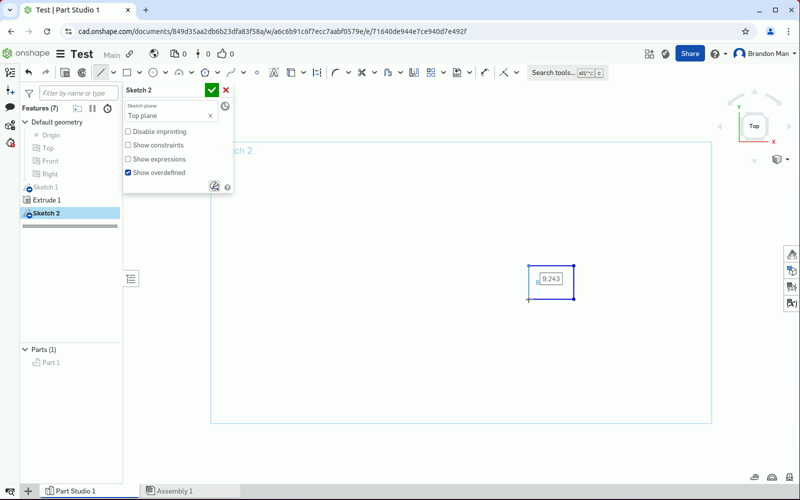
key_up(shift)
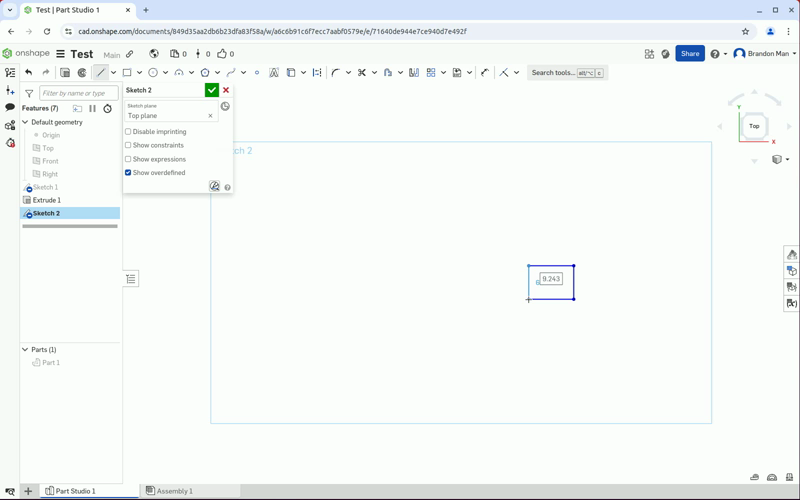
click(528, 299)
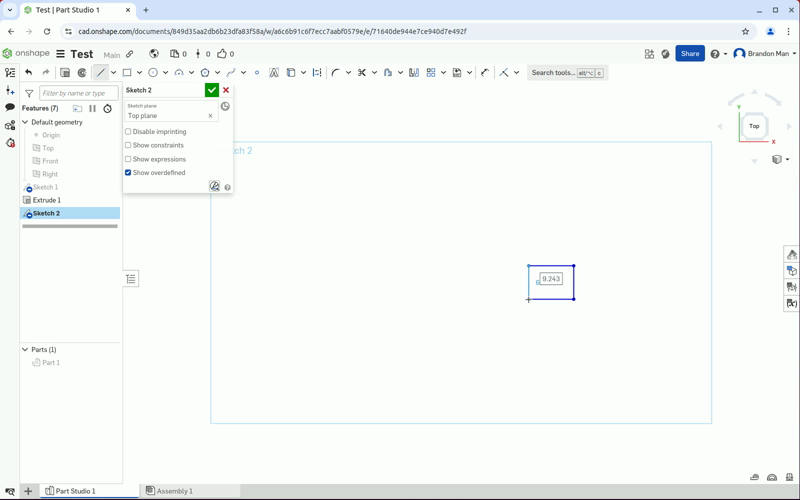
key(esc)
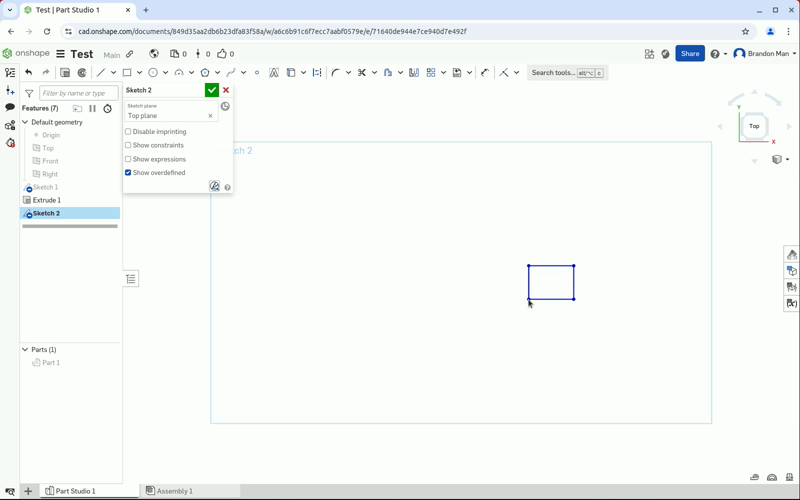
key(c)
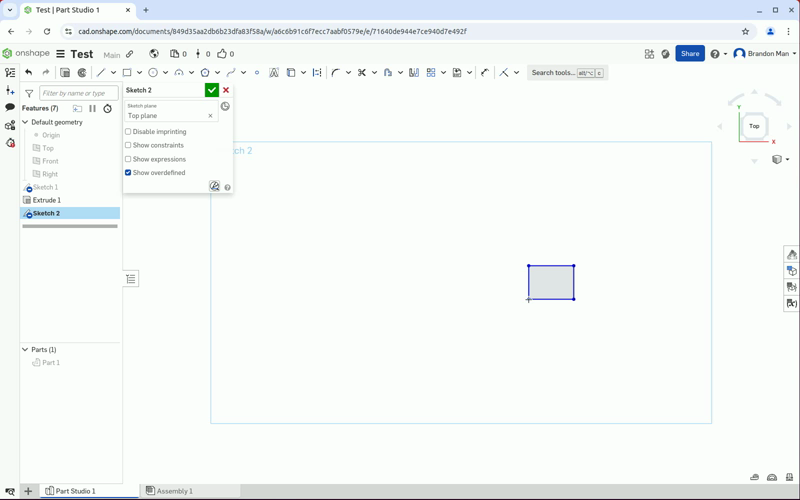
key_down(shift)
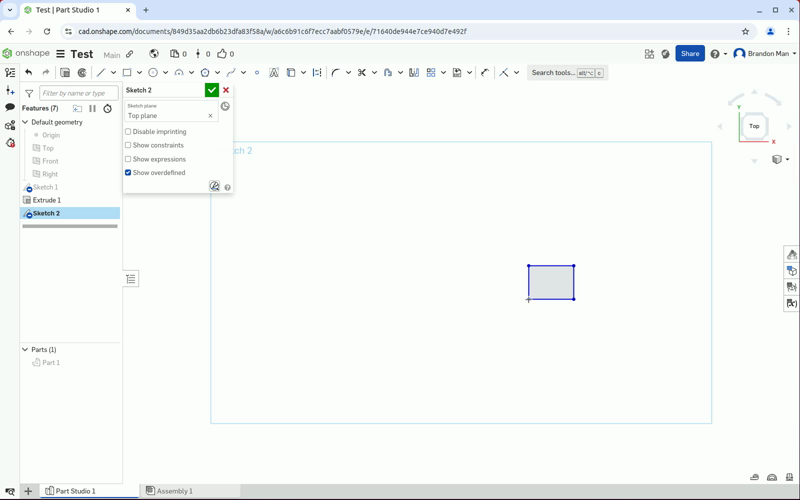
mouse_move(551, 282)
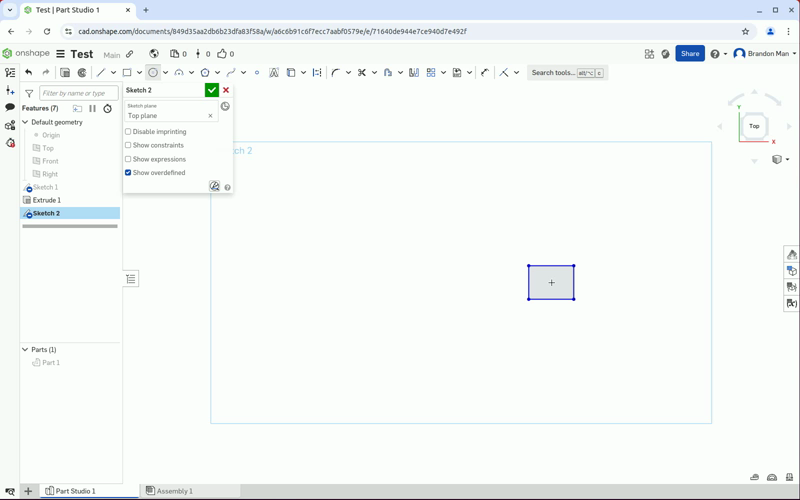
click(551, 282)
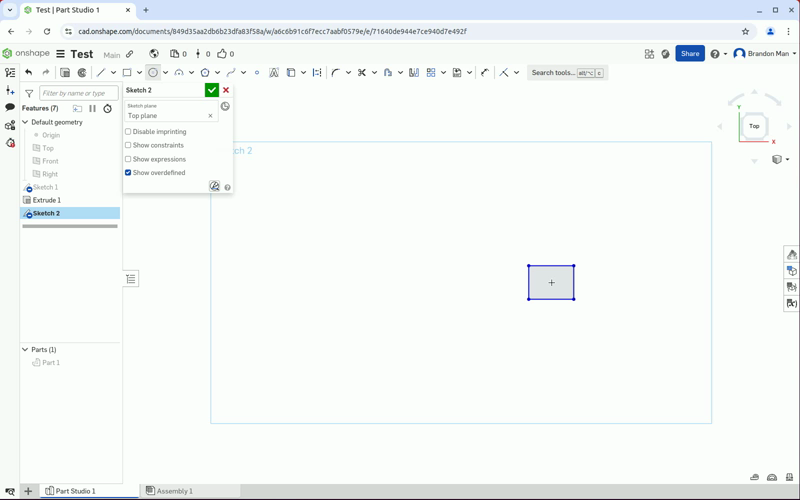
key_up(shift)
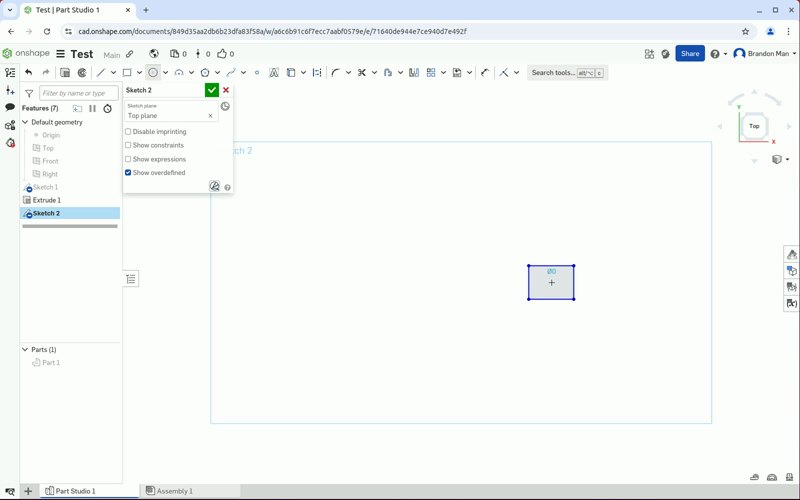
mouse_move(564, 282)
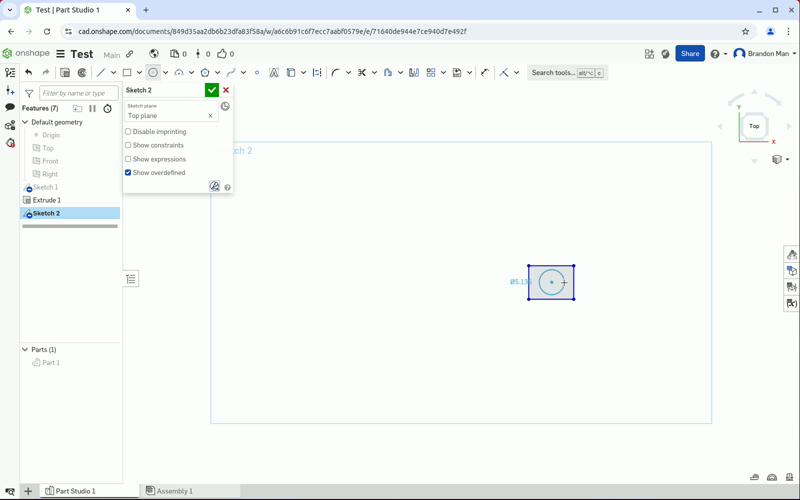
click(564, 282)
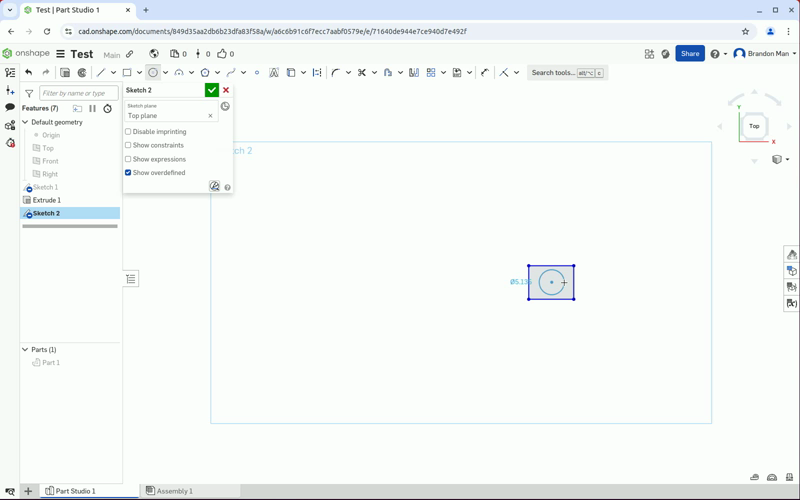
key(esc)
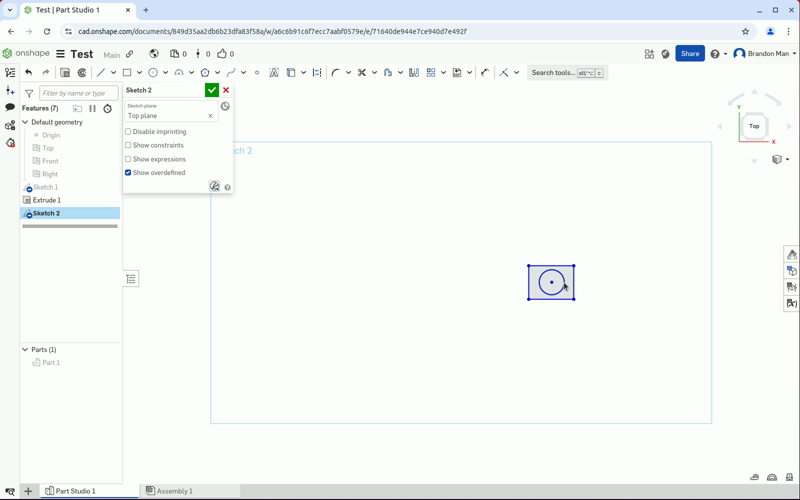
mouse_move(568, 269)
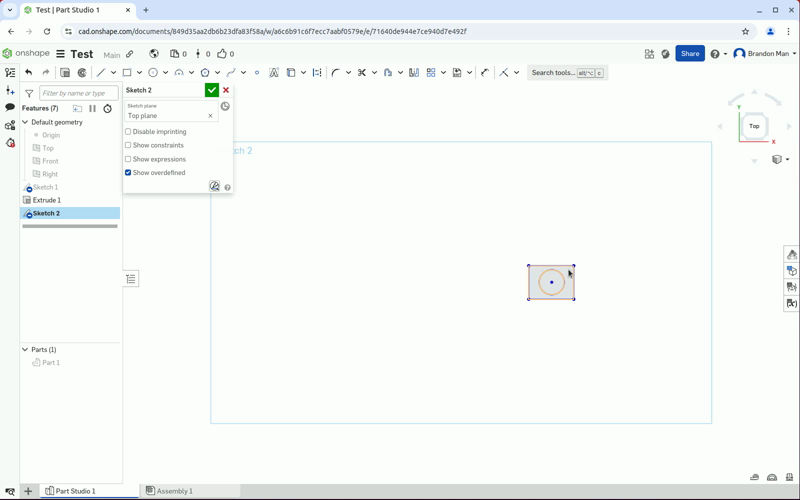
scroll(6)
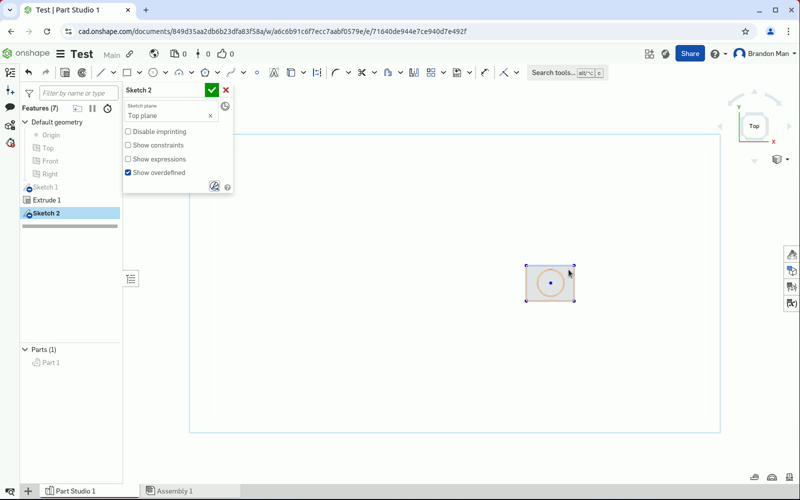
scroll(6)
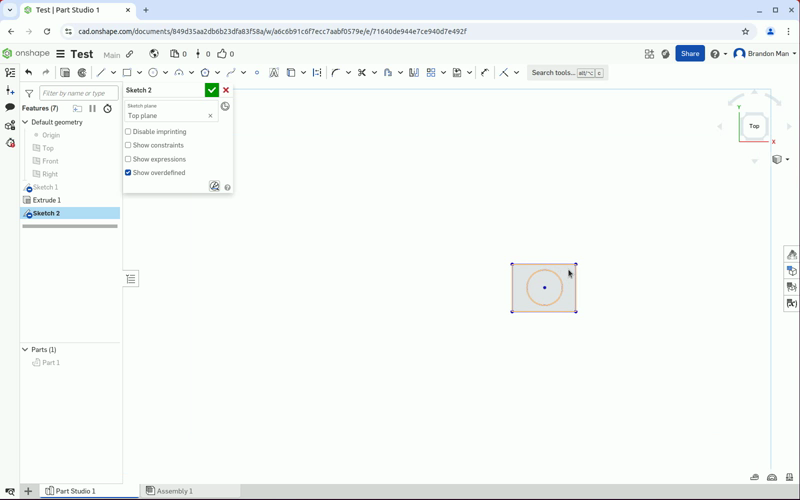
scroll(6)
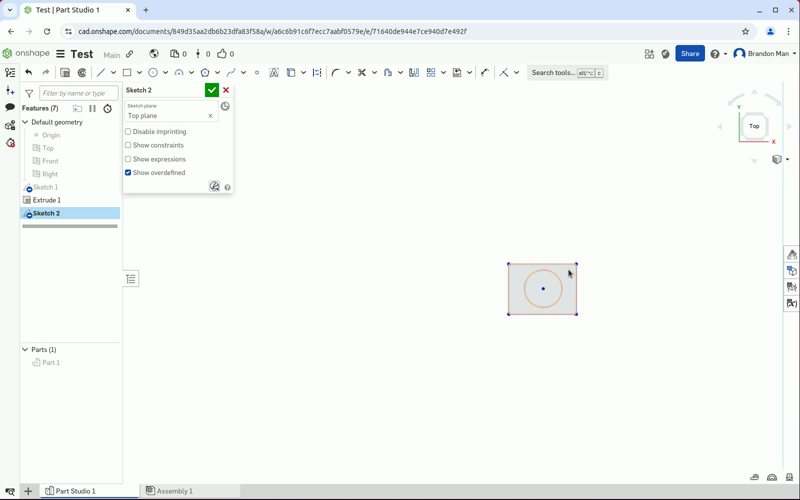
scroll(6)
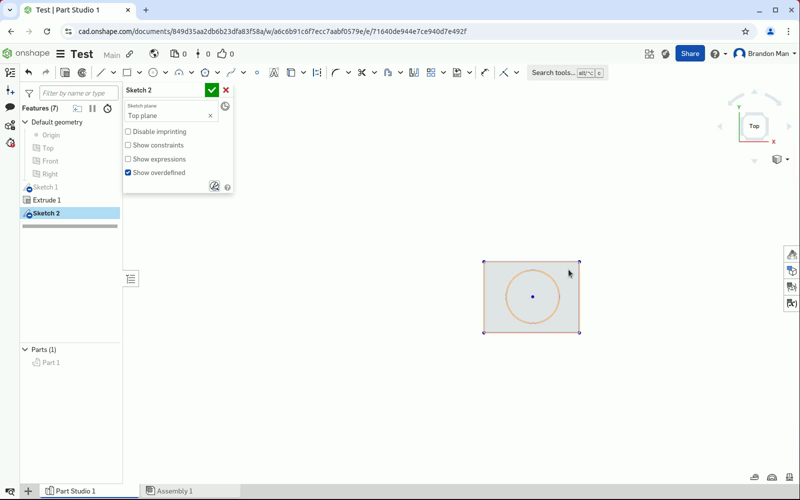
scroll(6)
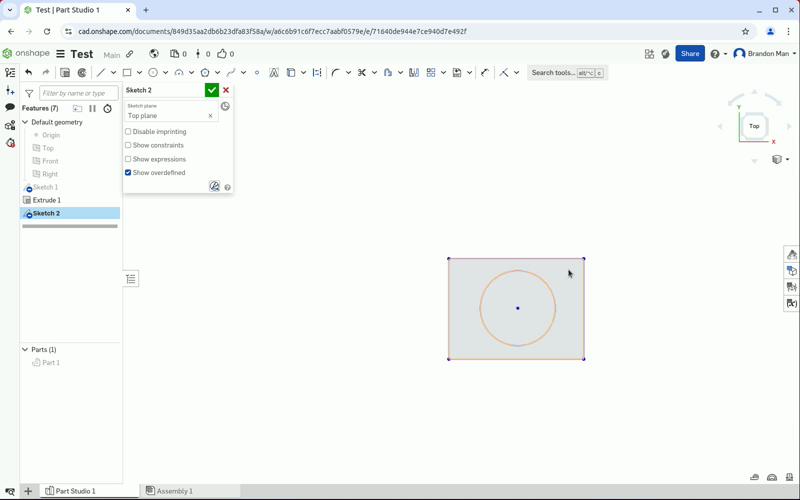
scroll(6)
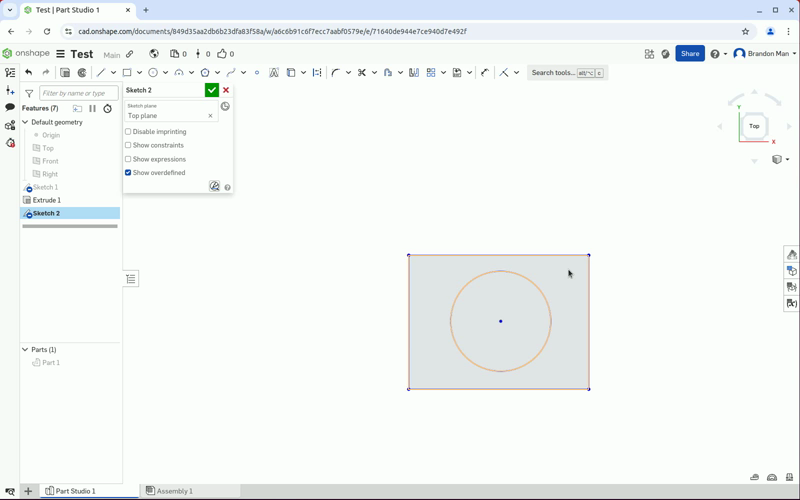
scroll(6)
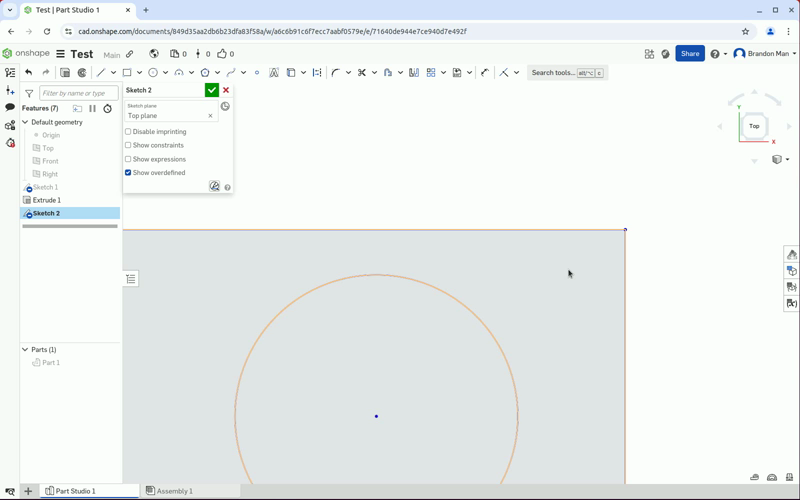
click(568, 269)
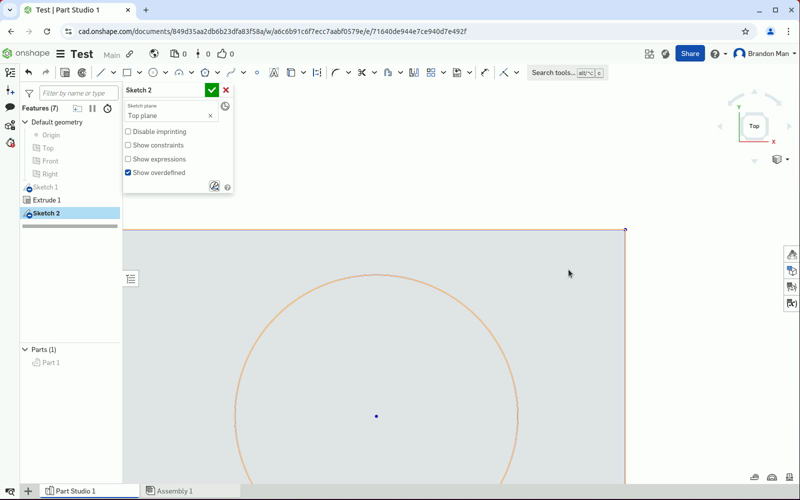
scroll(-6)
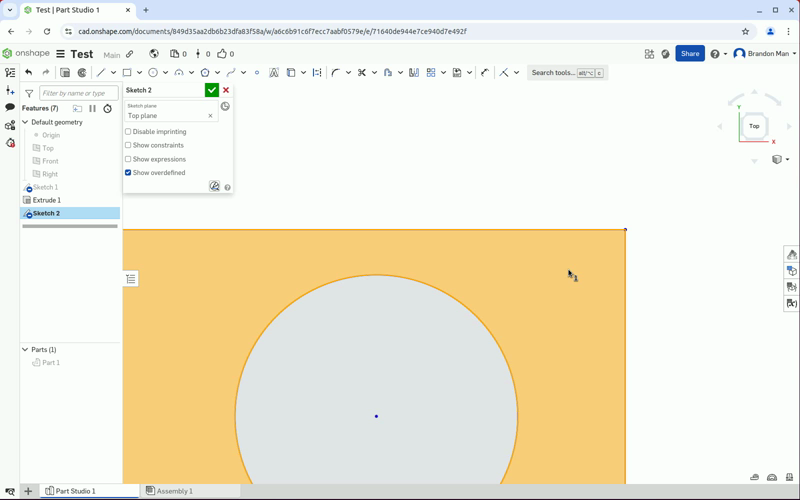
scroll(-6)
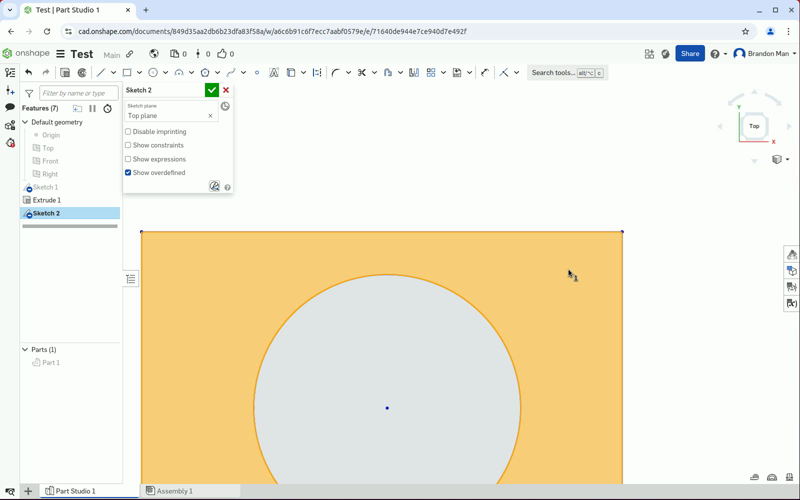
scroll(-6)
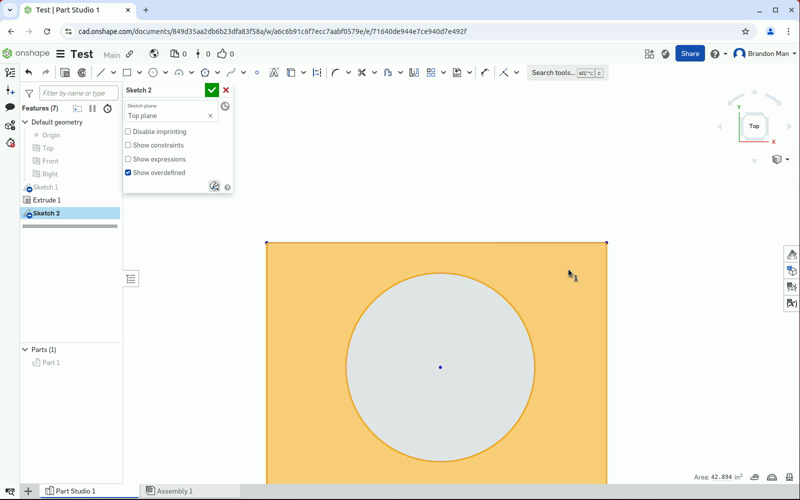
scroll(-6)
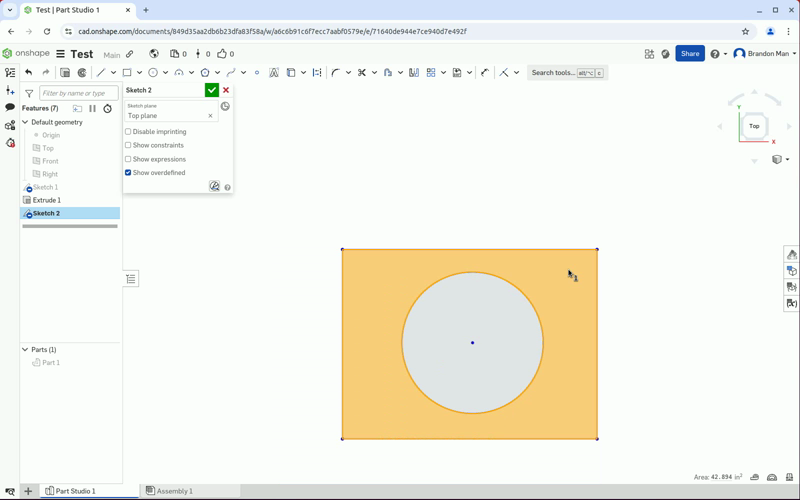
scroll(-6)
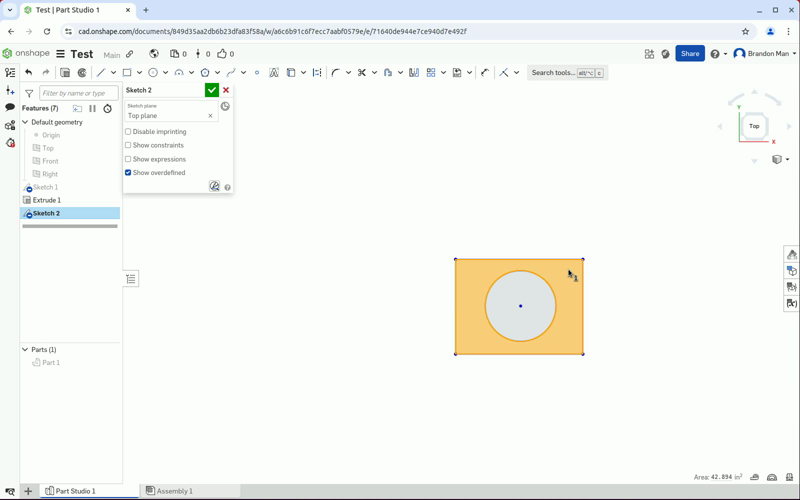
scroll(-6)
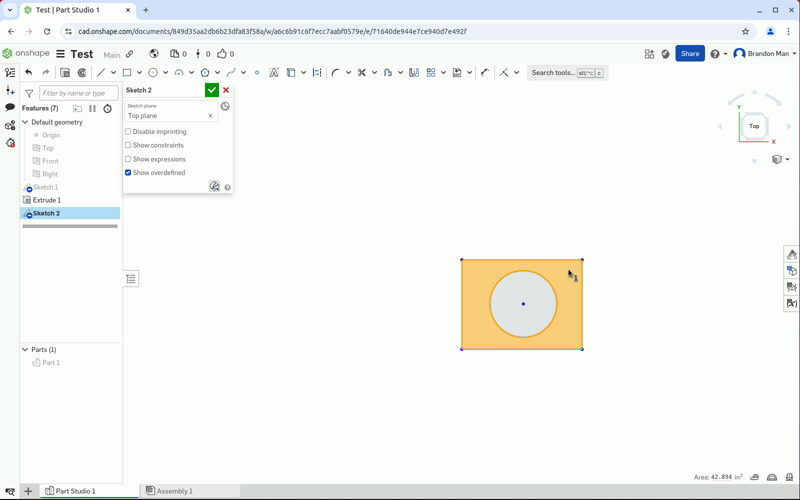
scroll(-6)
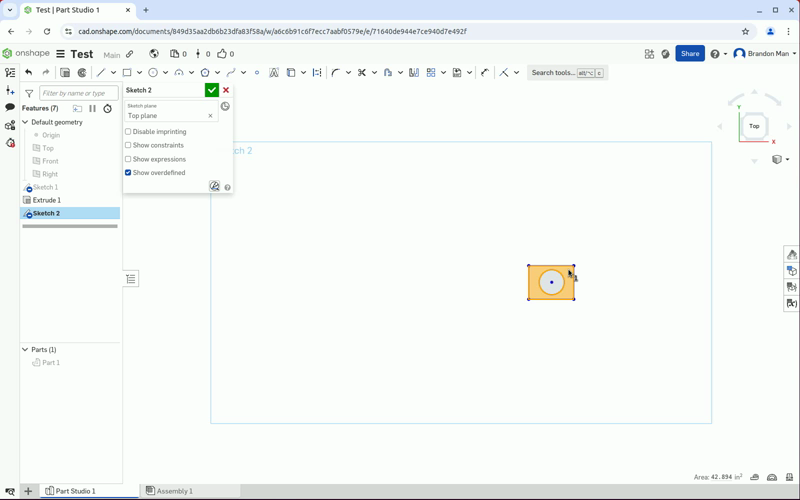
mouse_move(73, 352)
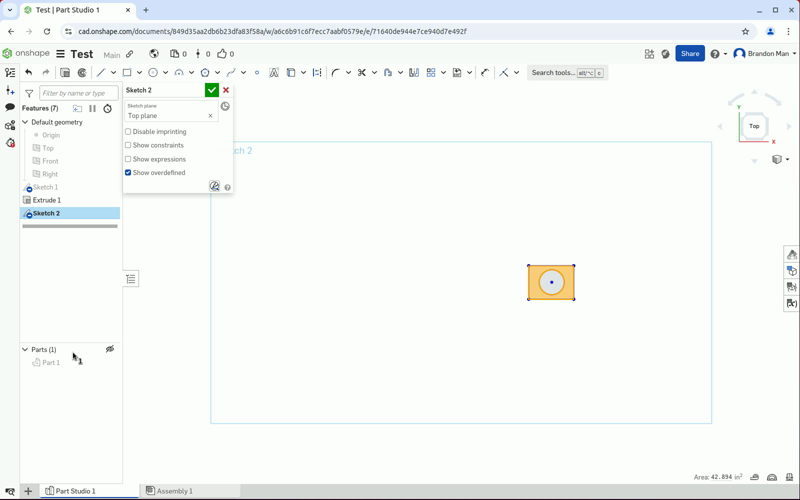
key(shift+y)
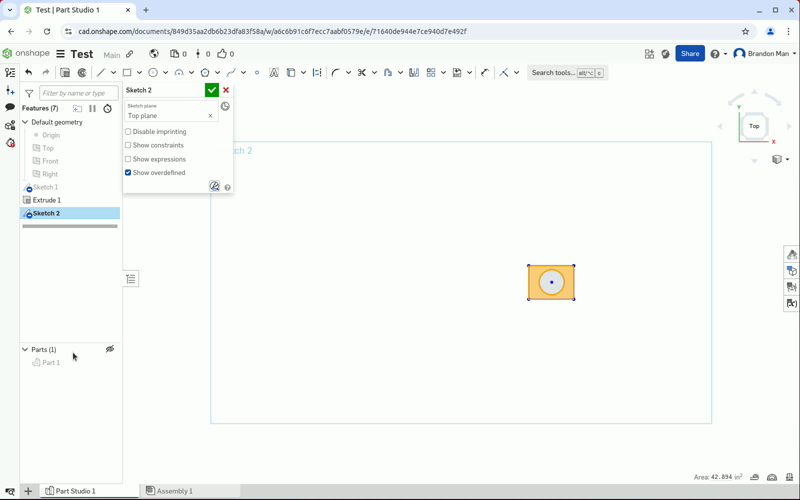
key(shift+e)
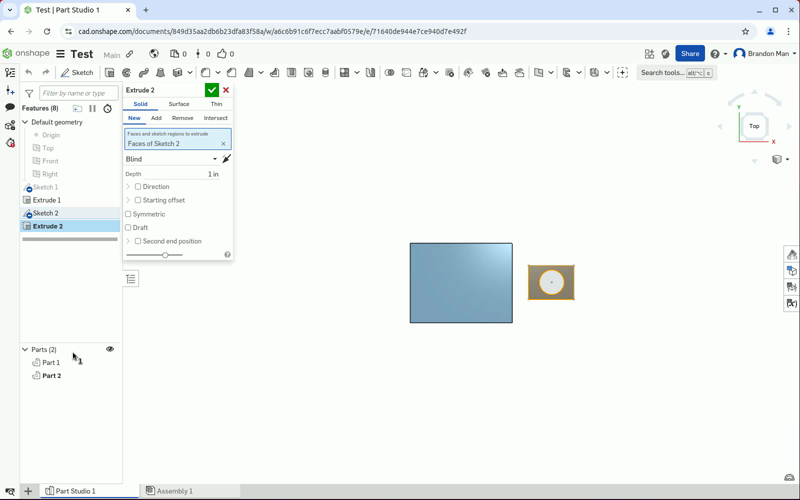
mouse_move(143, 106)
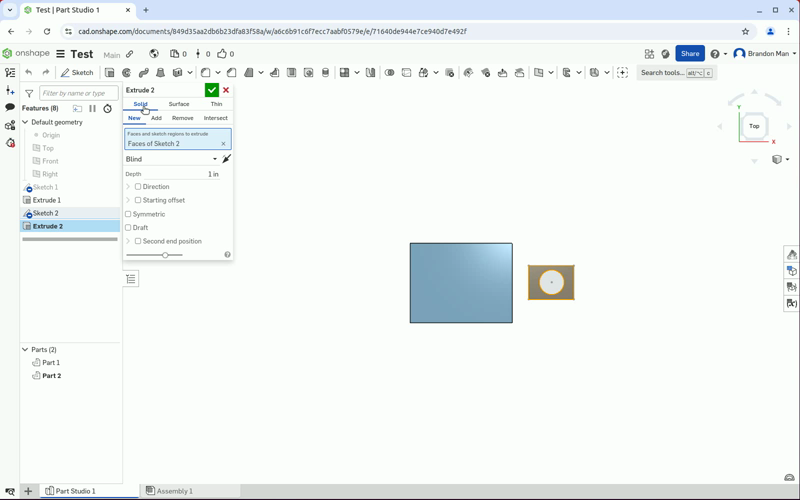
click(143, 106)
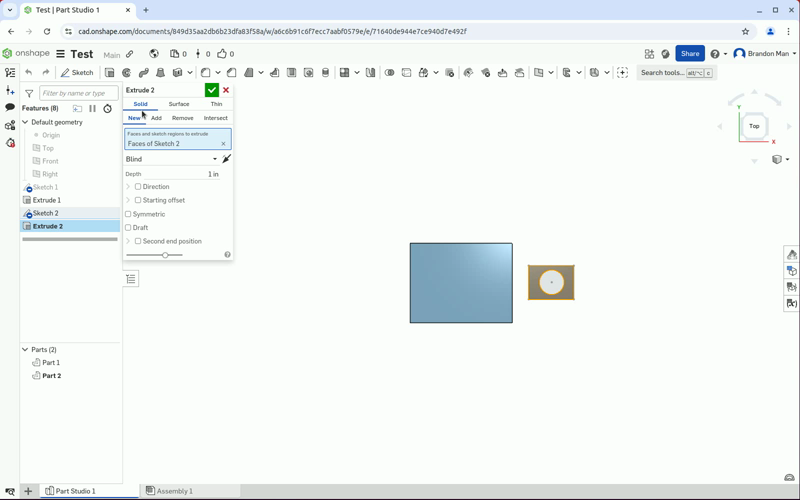
mouse_move(137, 120)
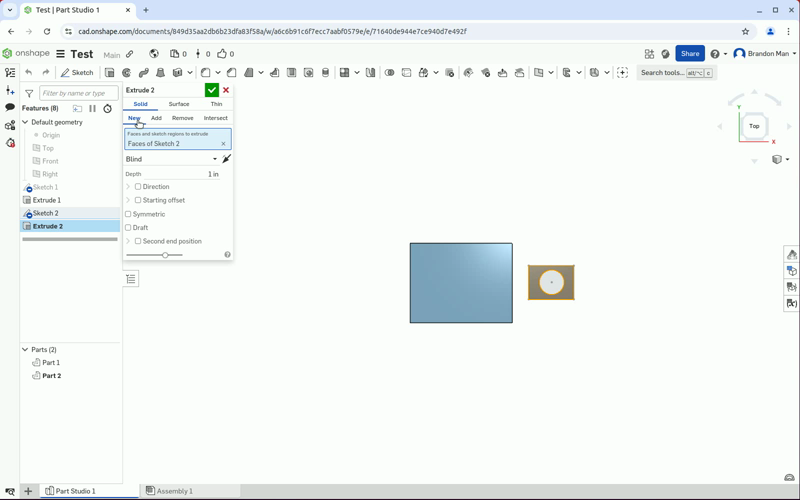
click(137, 120)
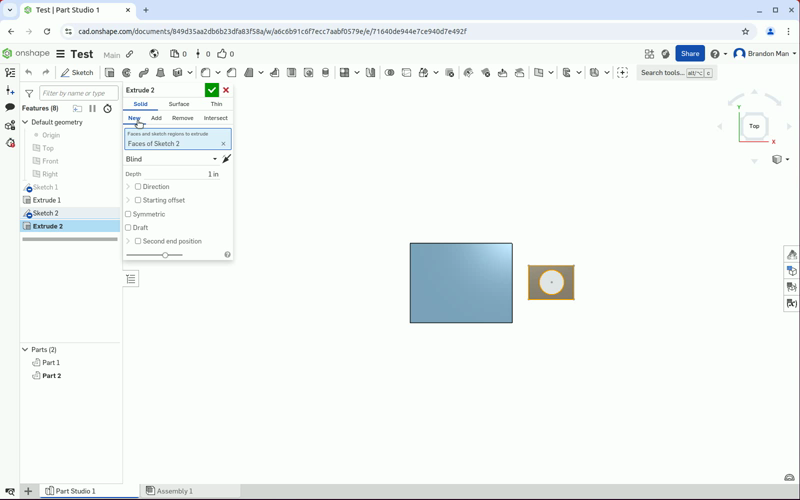
key(tab, 4)
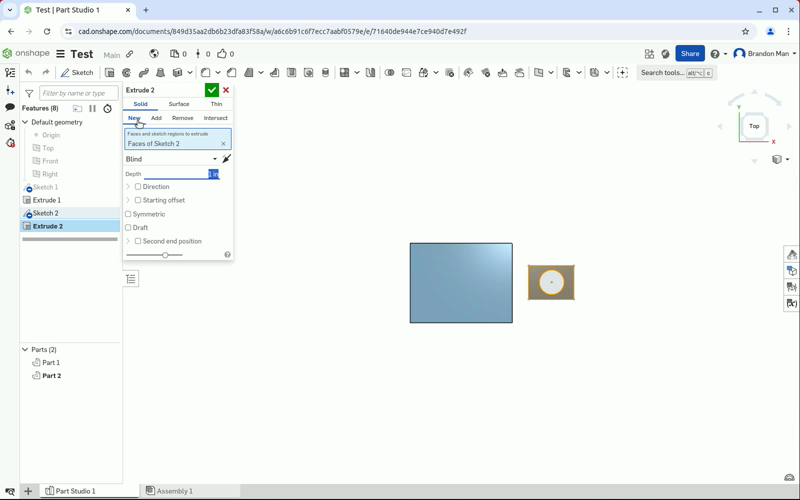
text(2.407)
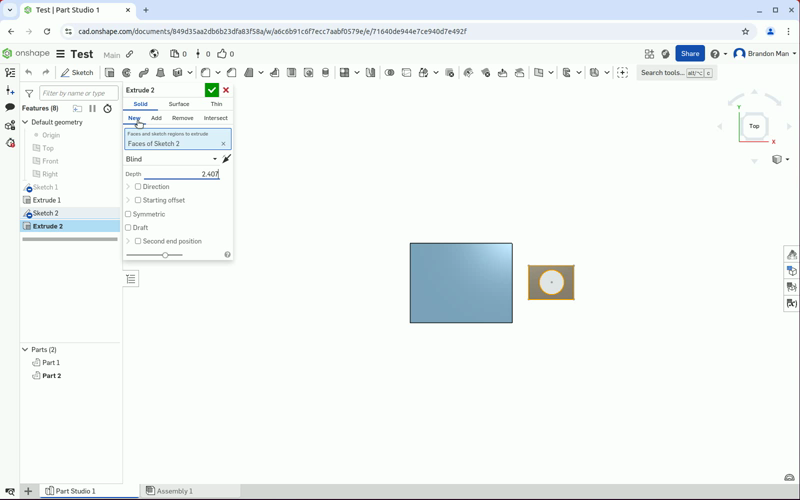
key(enter)
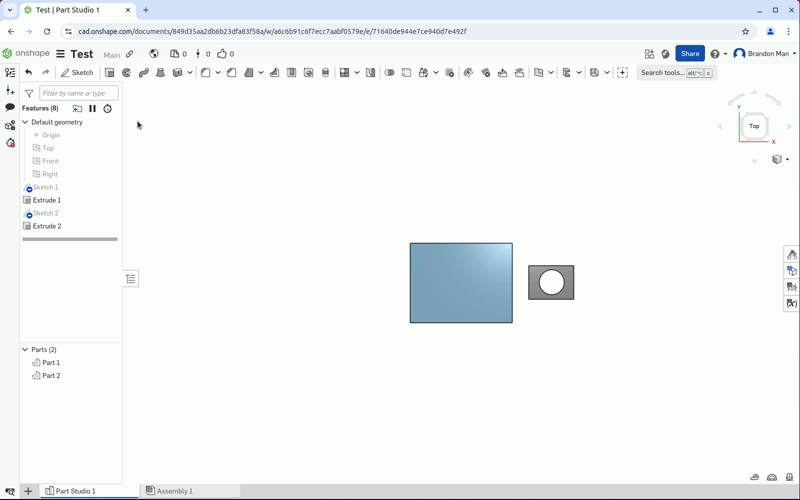
key(shift+h)
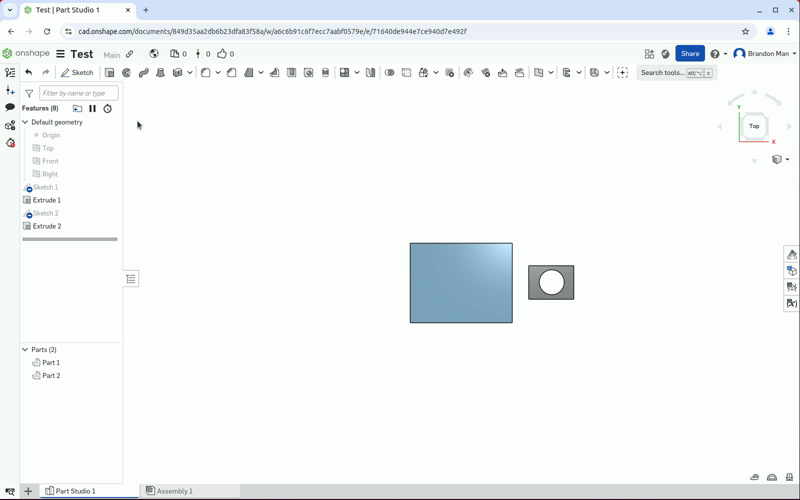
key(shift+h)
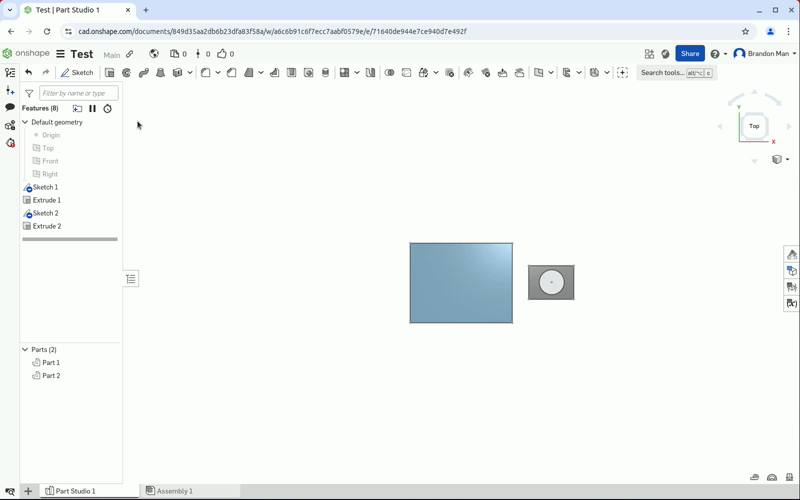
key(shift+7)
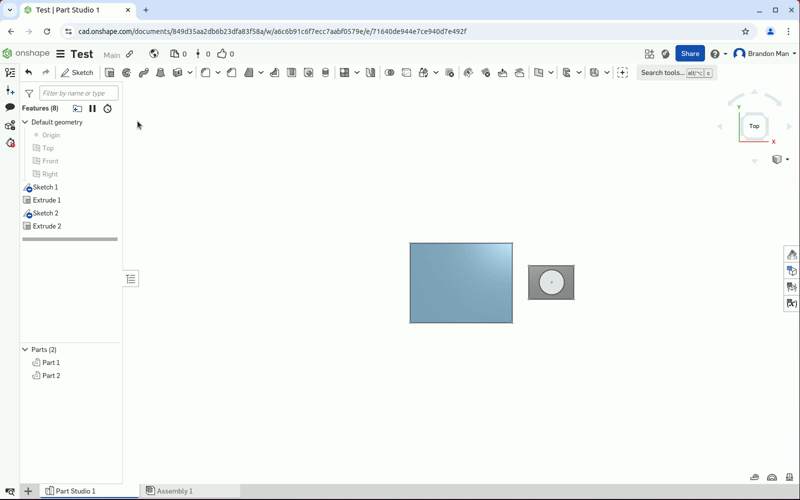
key(up, 3)
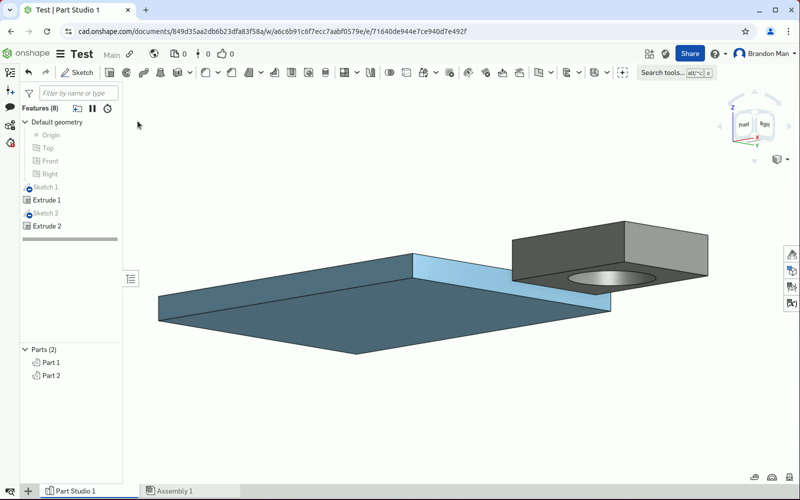
key(left, 3)
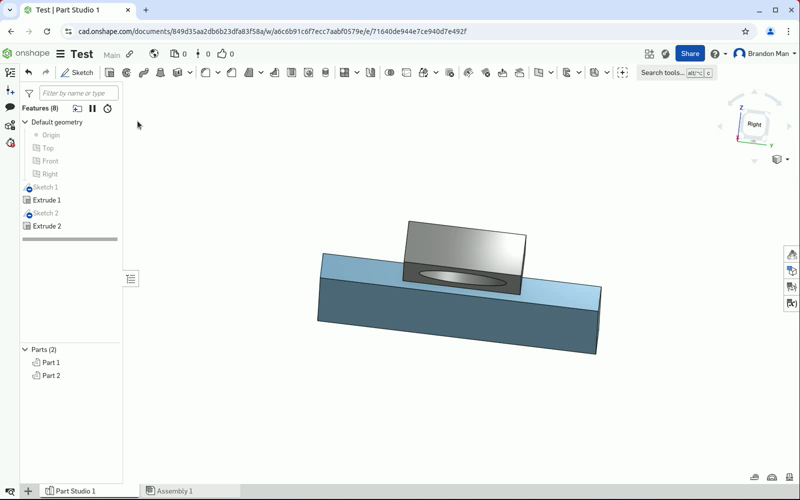
key(right, 3)
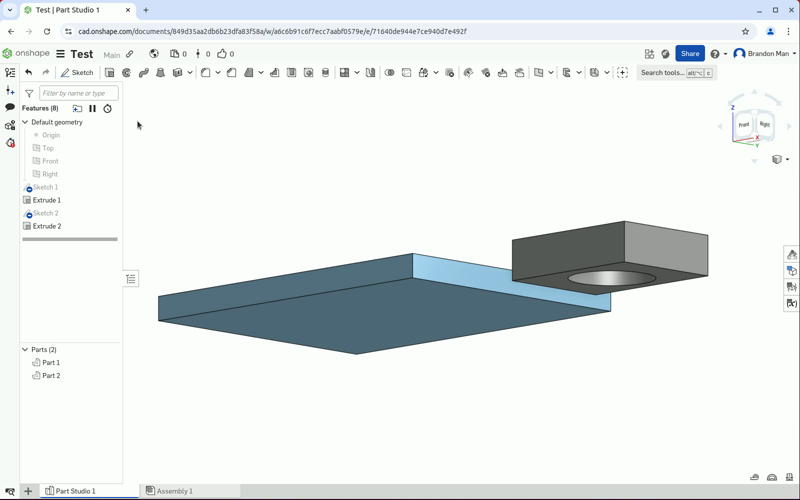
key(down, 3)
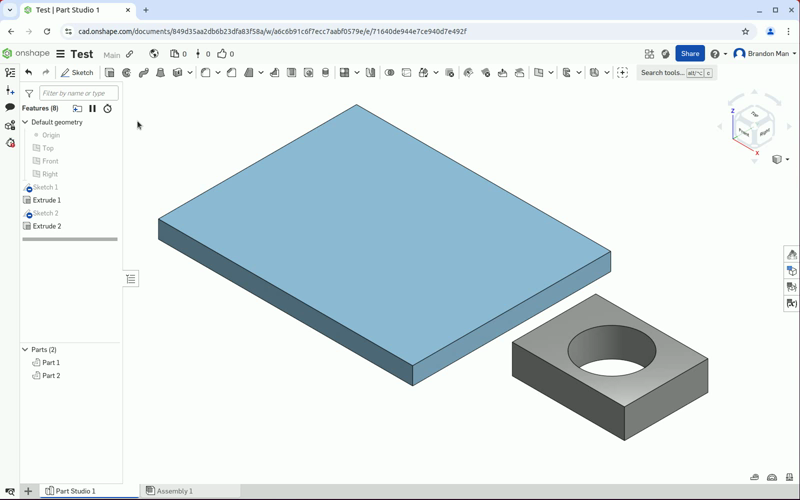
mouse_move(73, 189)
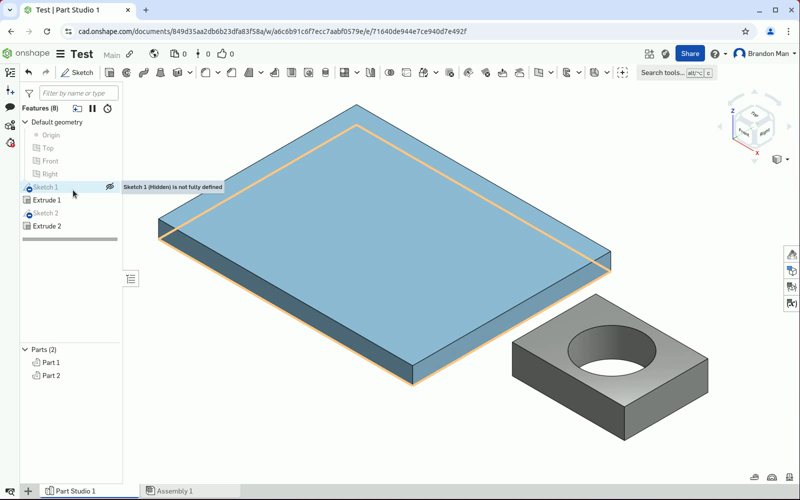
click(73, 189)